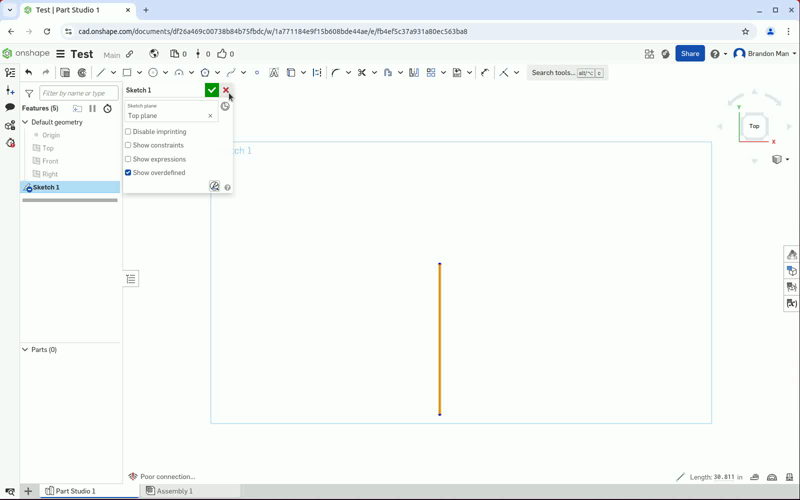
key(shift+h)
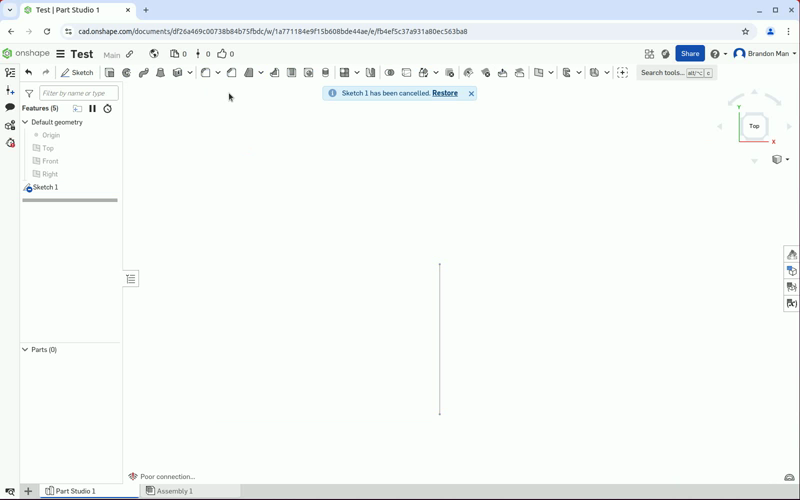
key(shift+s)
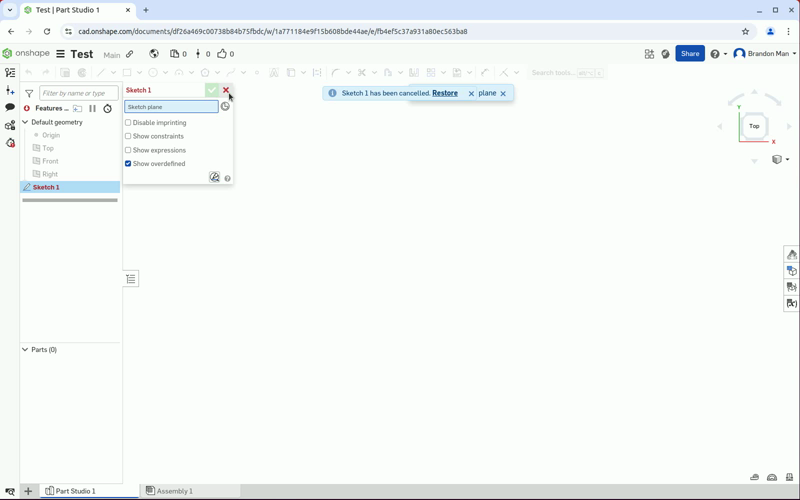
mouse_move(73, 150)
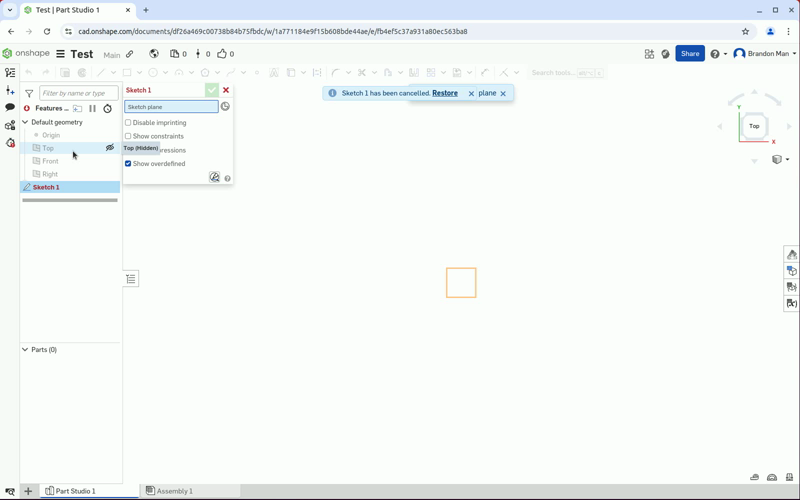
click(73, 150)
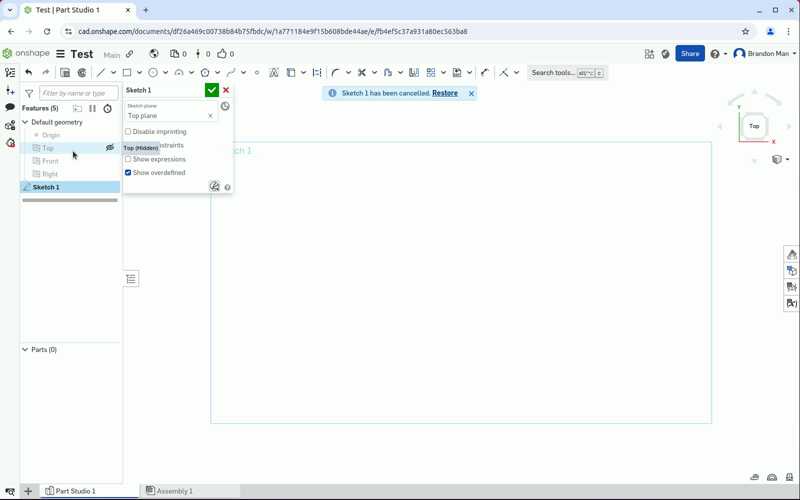
mouse_move(73, 352)
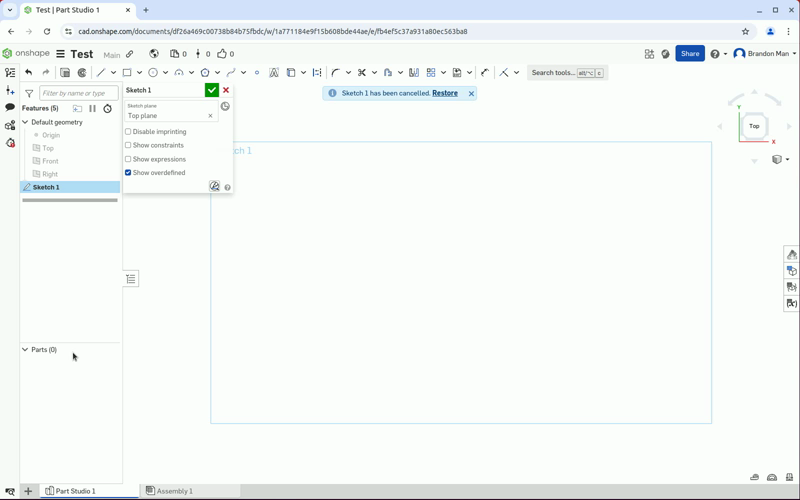
key(y)
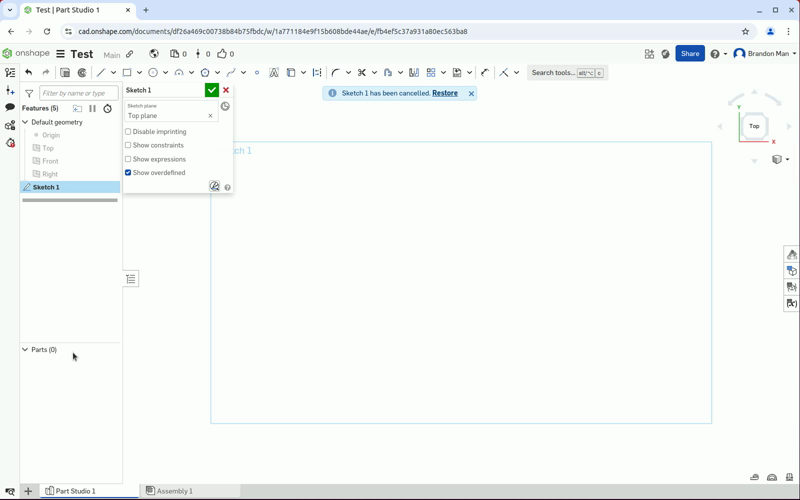
key(l)
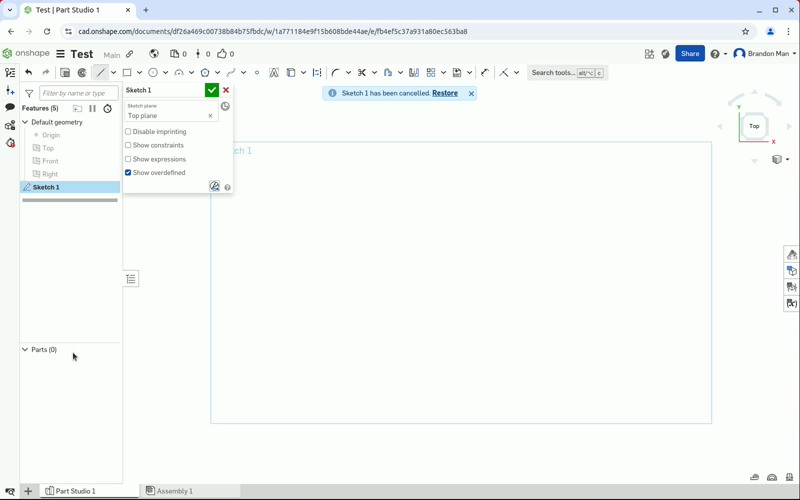
key_down(shift)
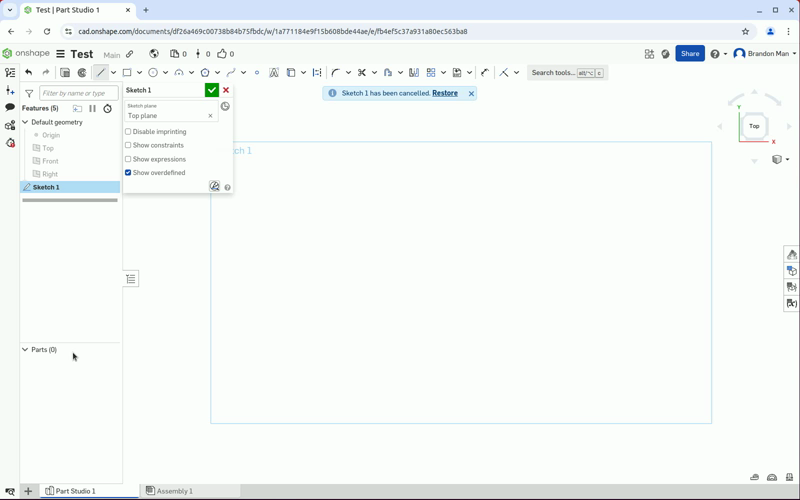
mouse_move(348, 291)
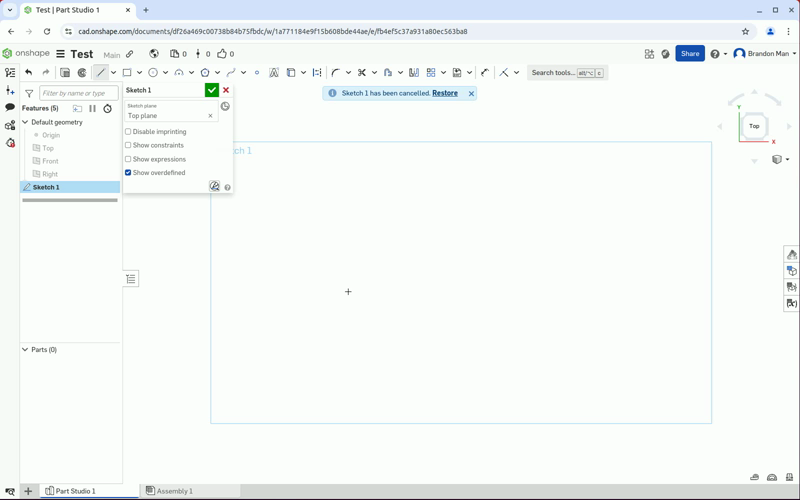
click(348, 291)
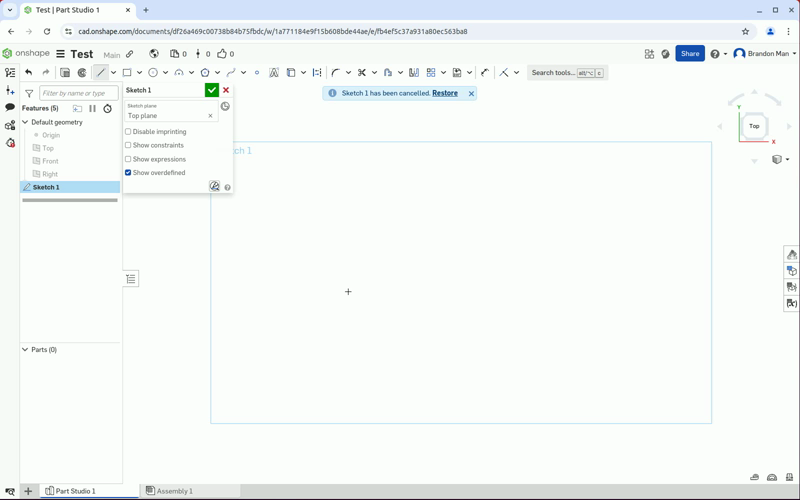
key_up(shift)
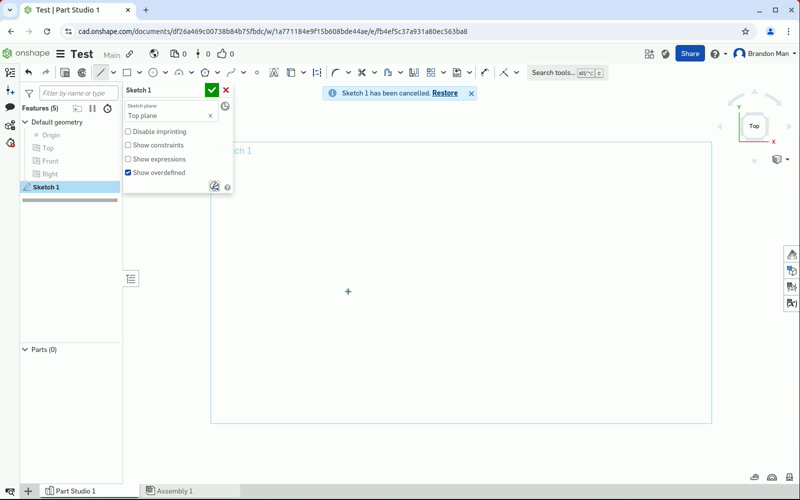
key_down(shift)
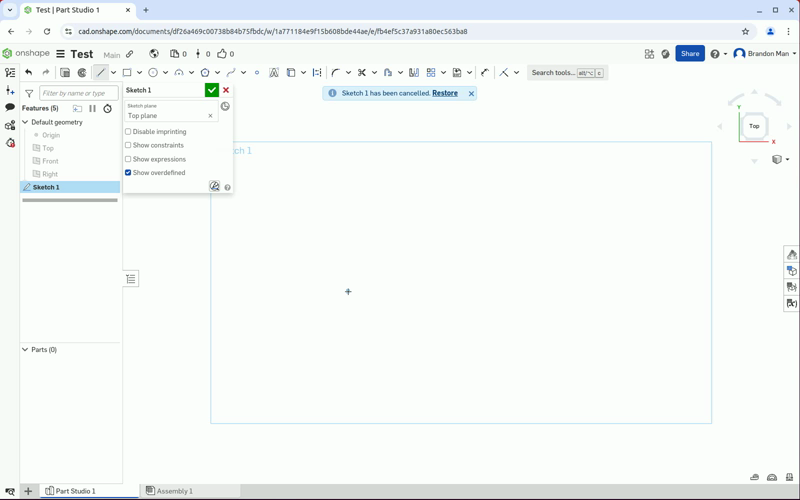
mouse_move(440, 243)
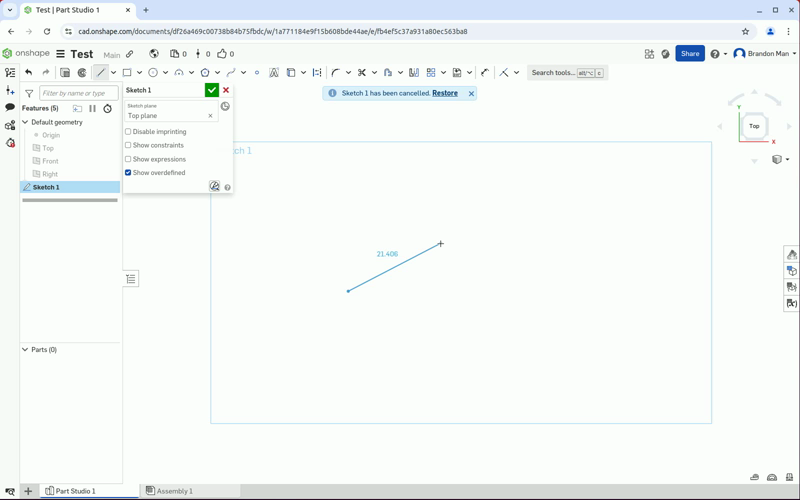
click(440, 243)
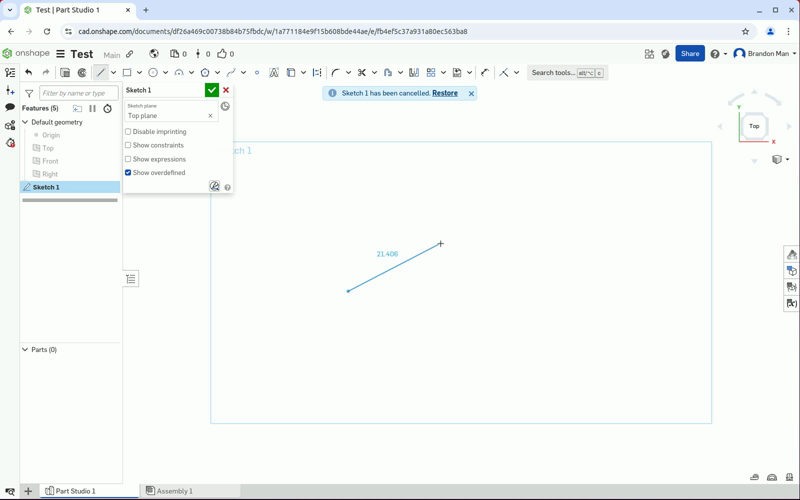
key_up(shift)
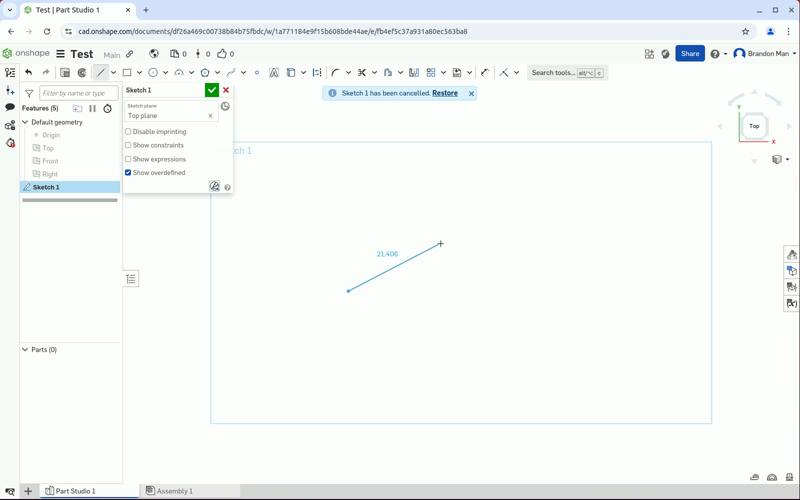
key_down(shift)
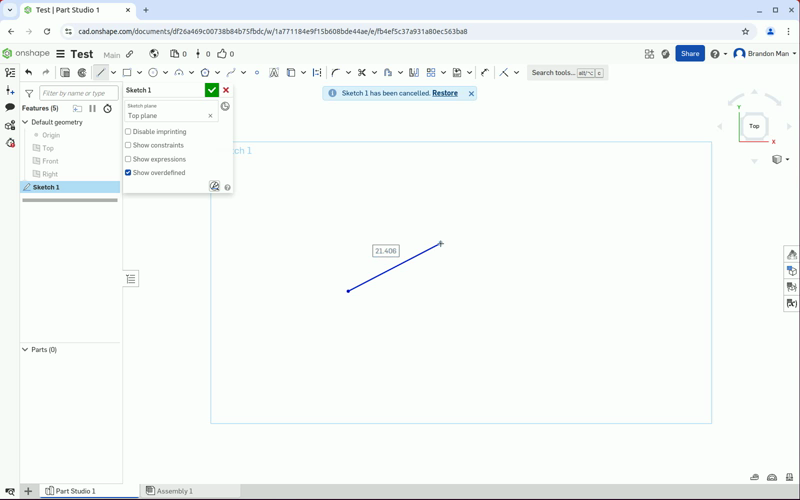
mouse_move(348, 238)
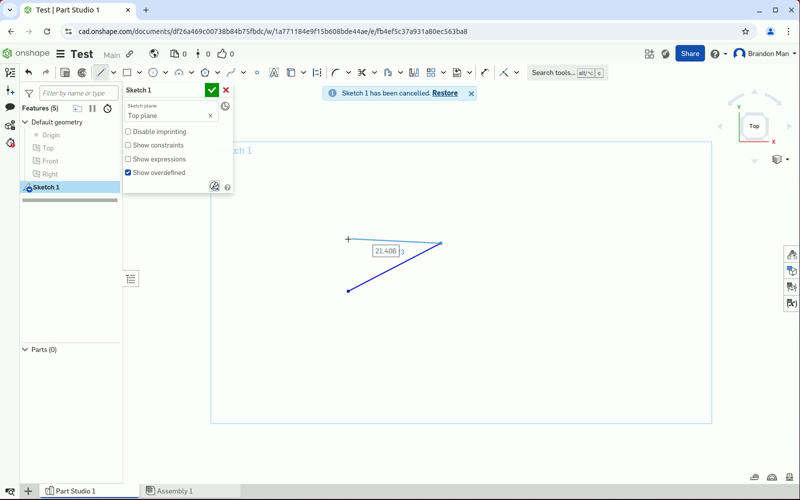
click(348, 238)
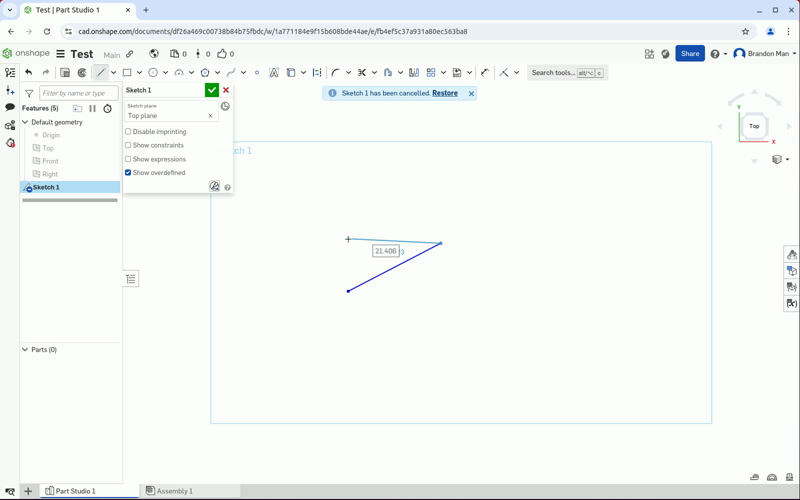
key_up(shift)
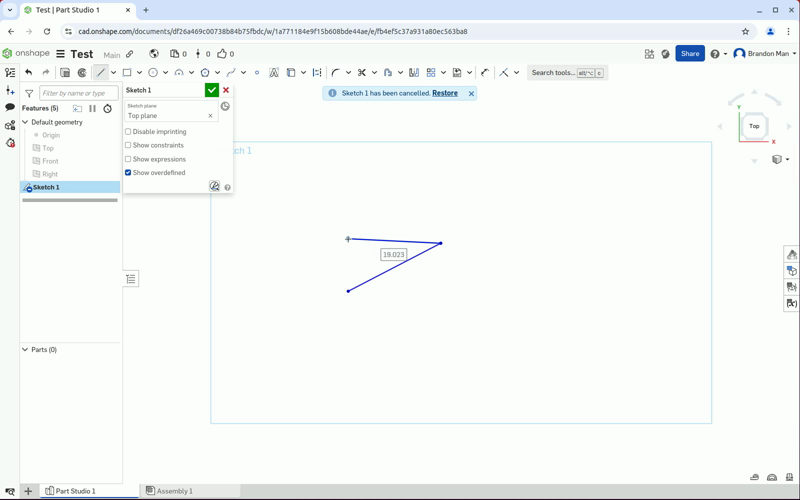
mouse_move(378, 238)
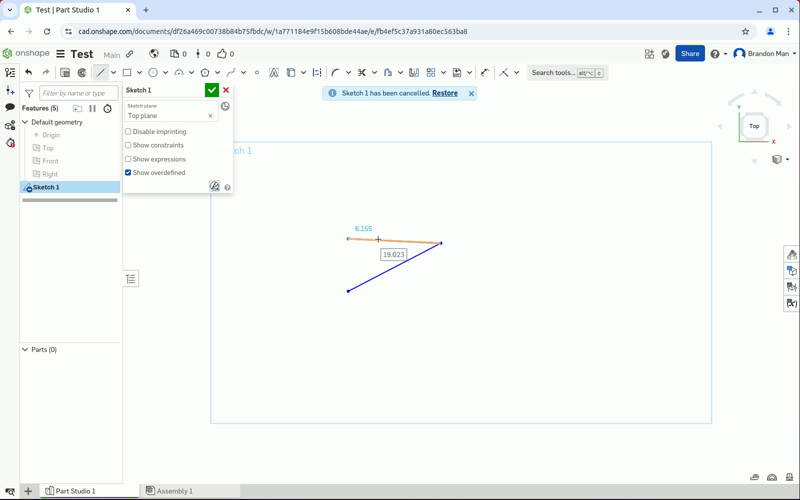
key_down(shift)
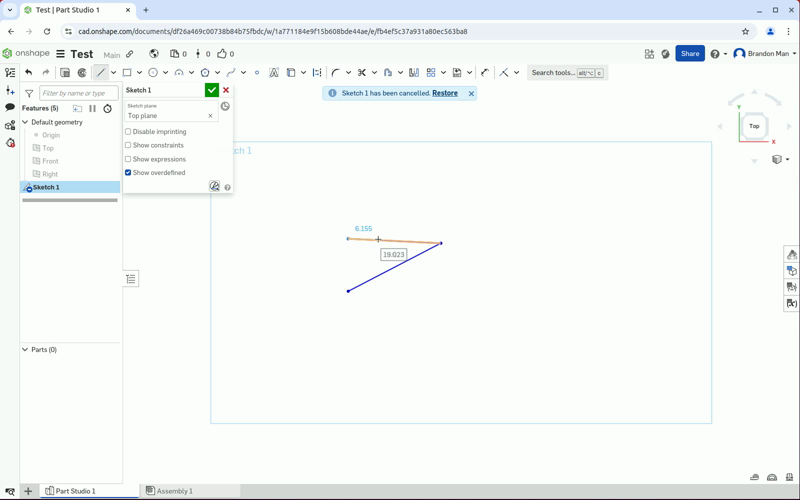
mouse_move(348, 291)
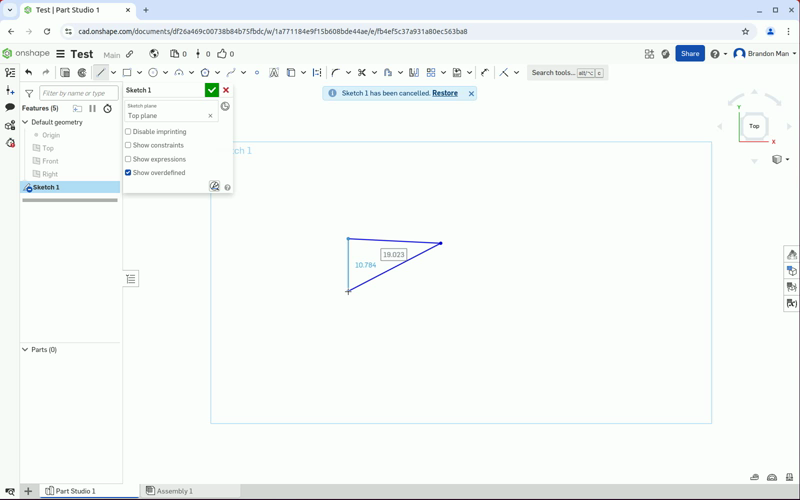
key_up(shift)
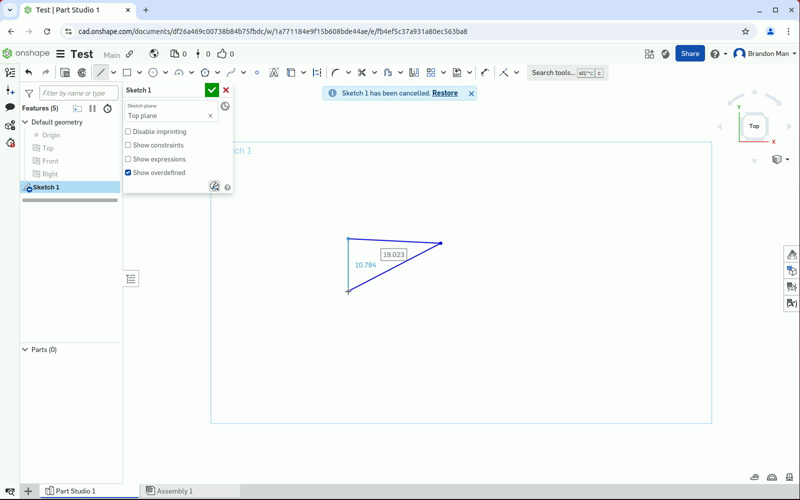
click(348, 291)
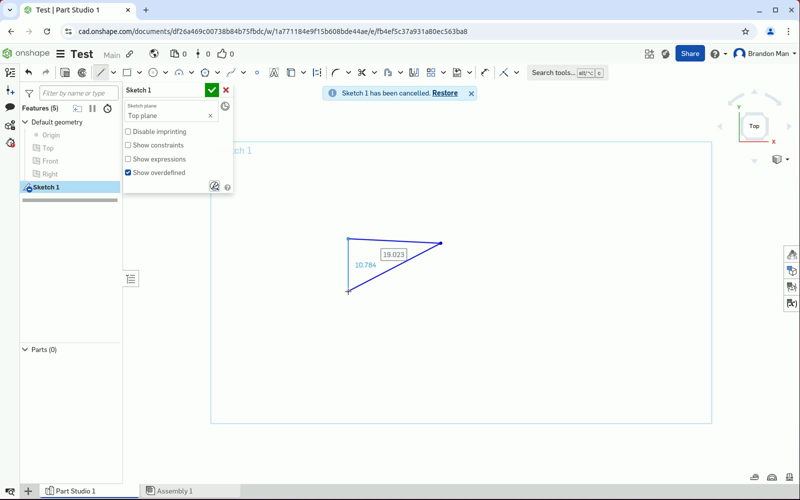
key(esc)
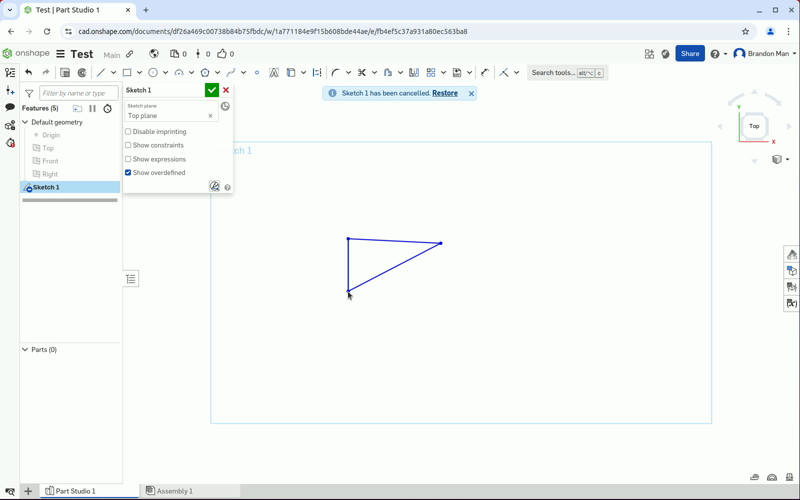
mouse_move(364, 266)
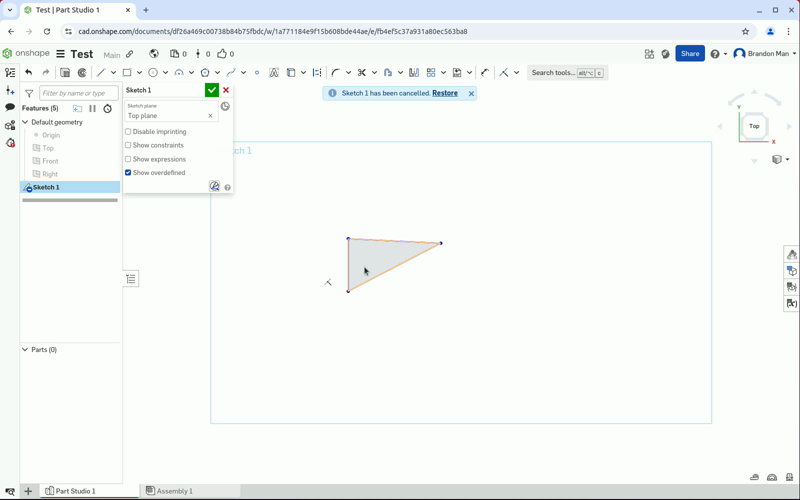
click(364, 266)
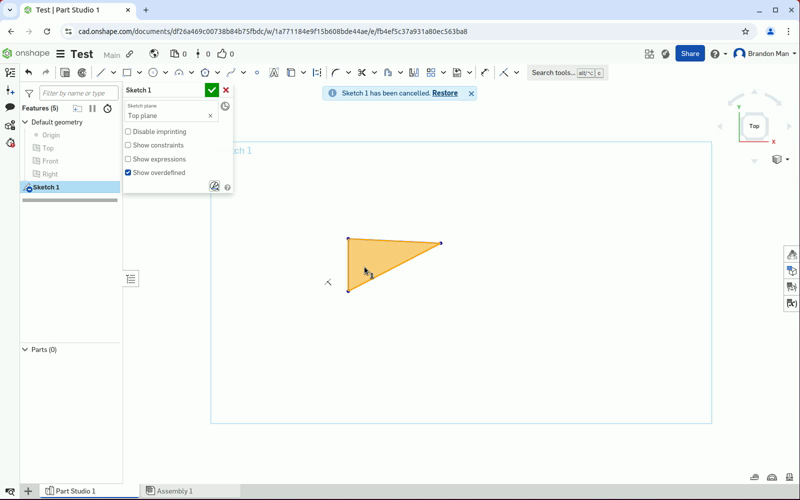
mouse_move(73, 352)
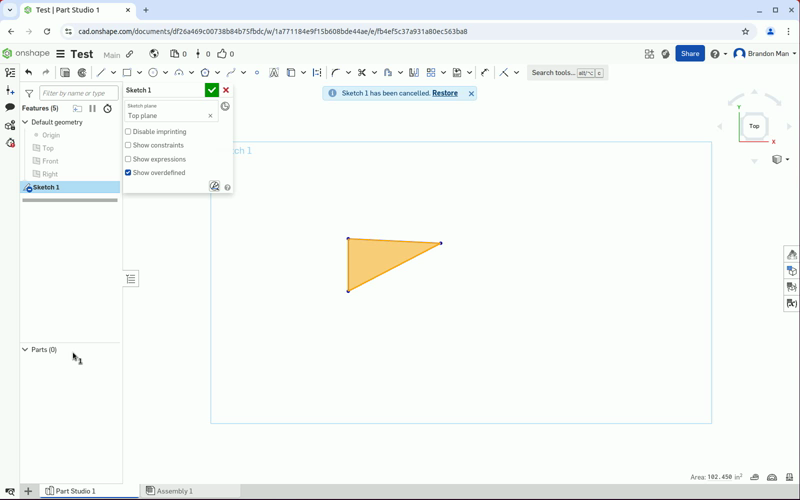
key(shift+y)
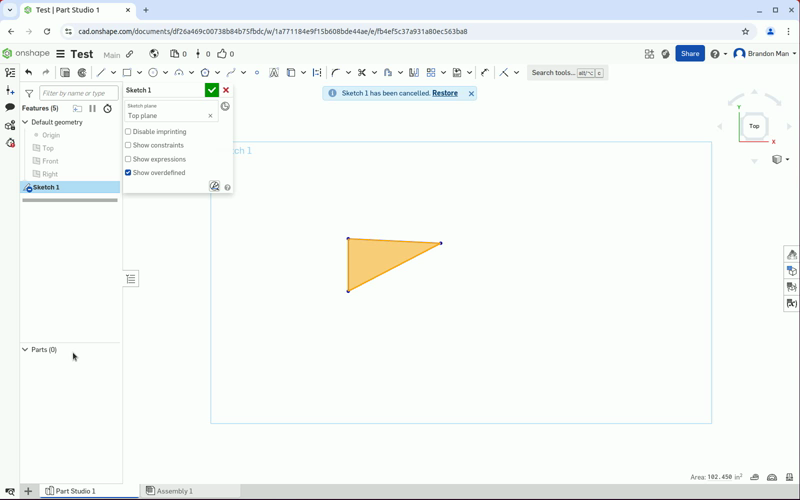
key(shift+e)
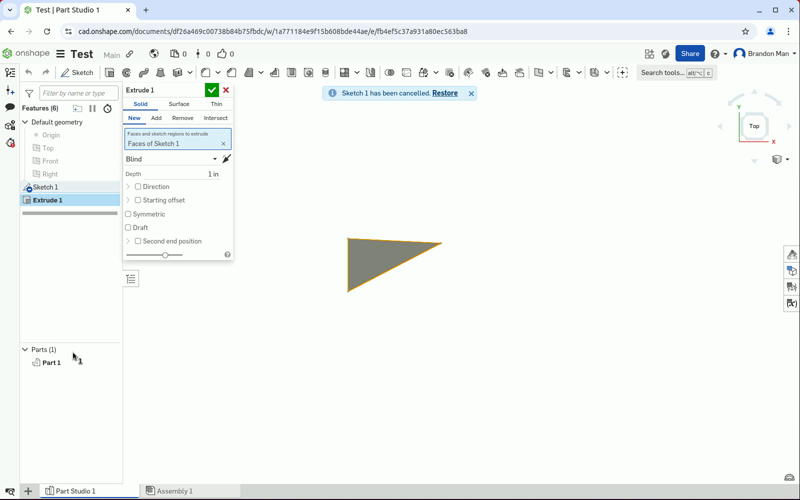
mouse_move(143, 106)
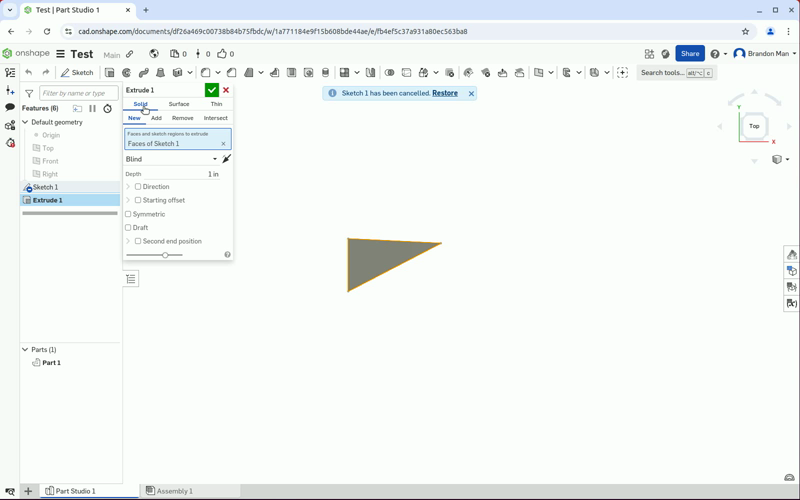
click(143, 106)
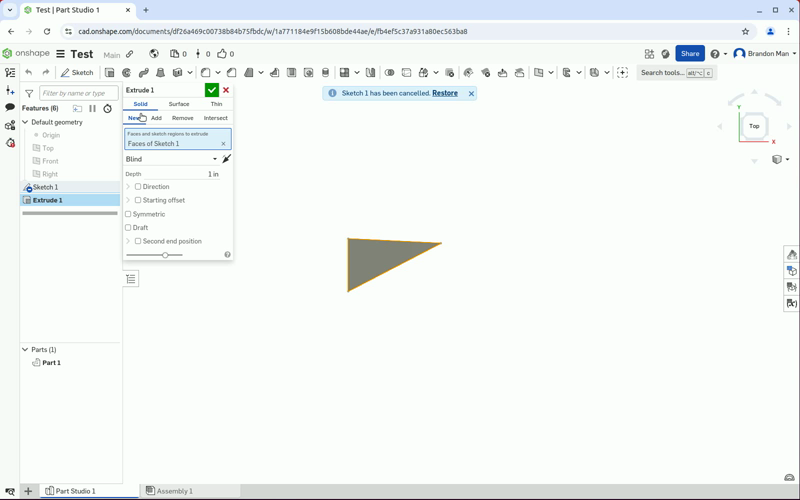
mouse_move(137, 120)
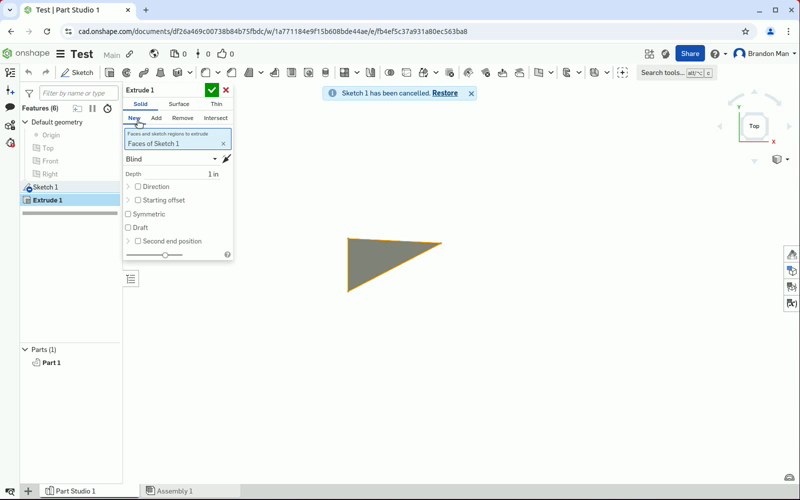
click(137, 120)
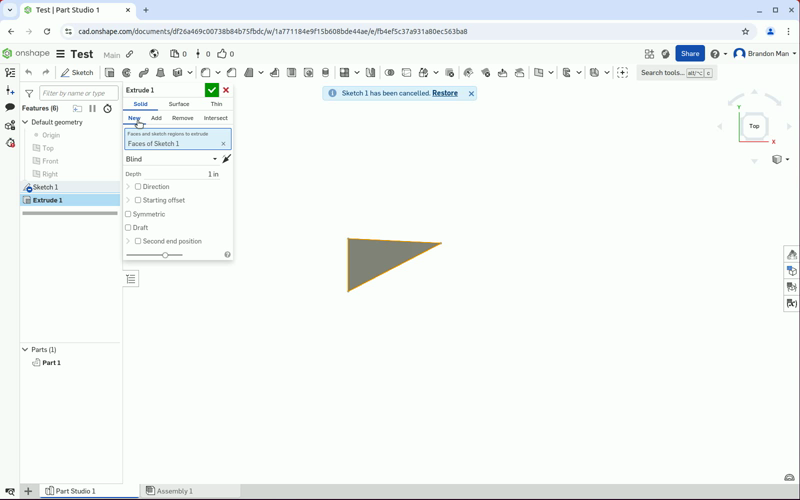
key(tab, 4)
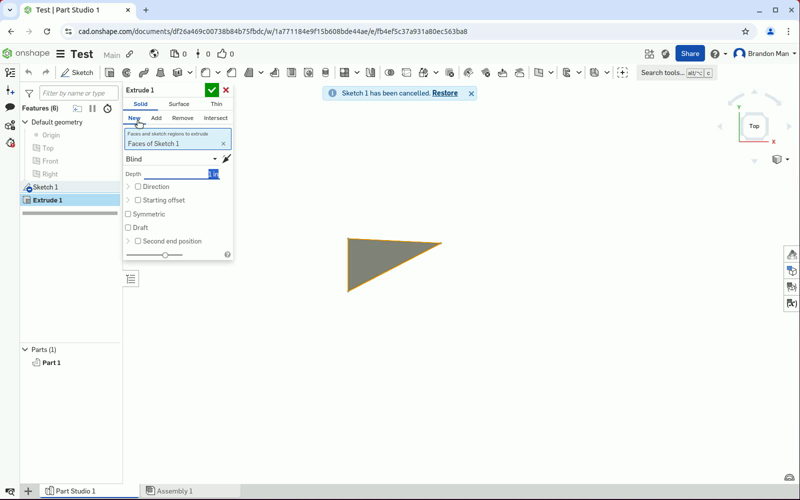
text(1.926)
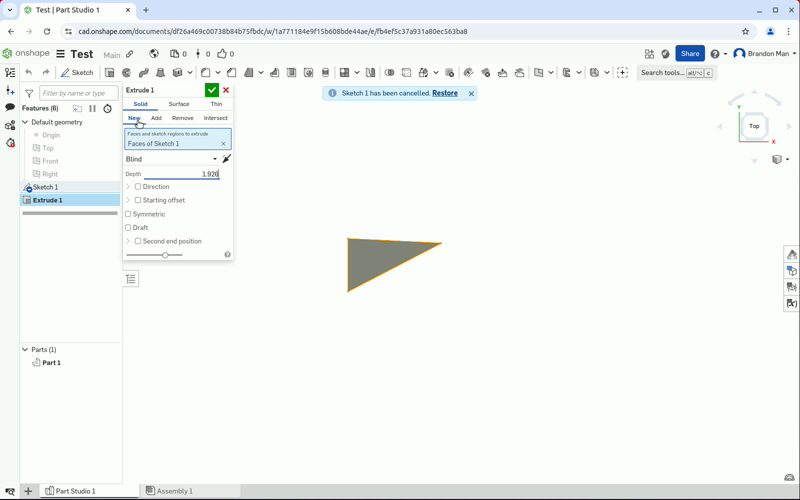
key(enter)
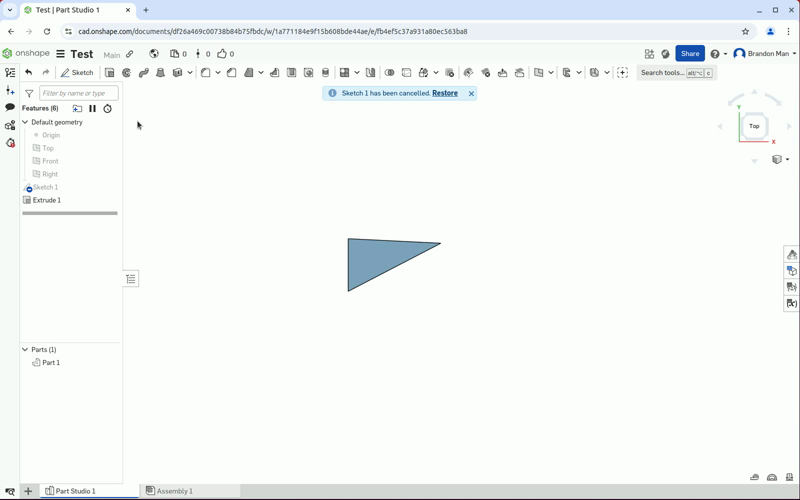
key(shift+h)
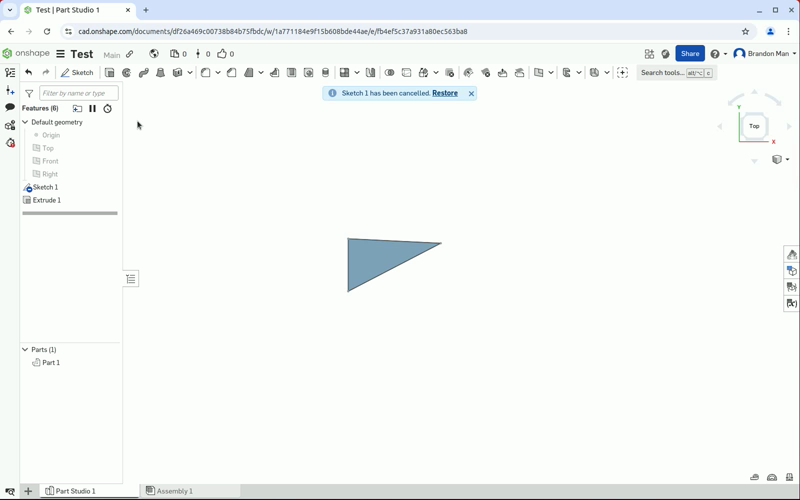
key(shift+h)
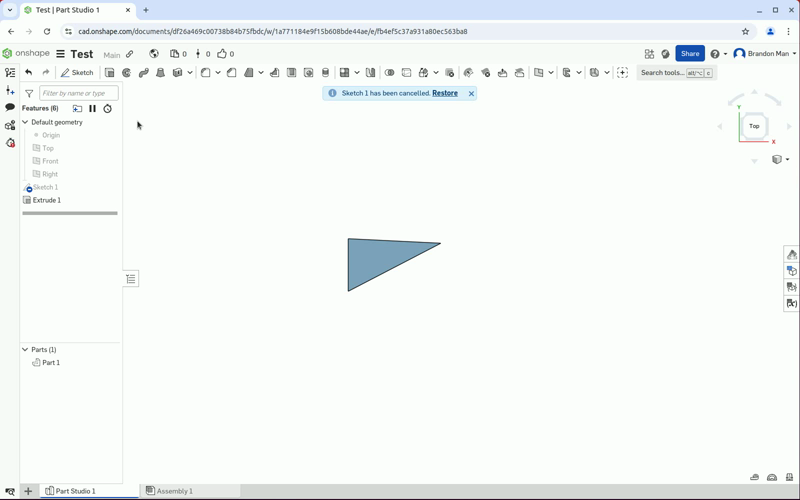
mouse_move(73, 189)
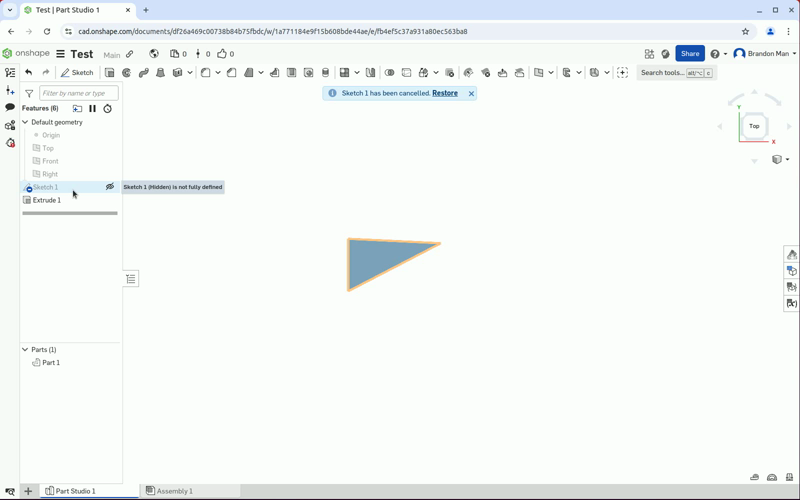
click(73, 189)
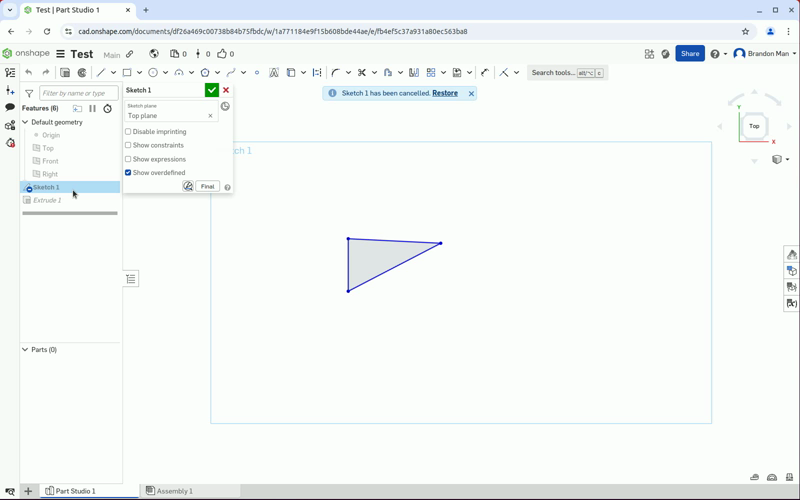
mouse_move(229, 92)
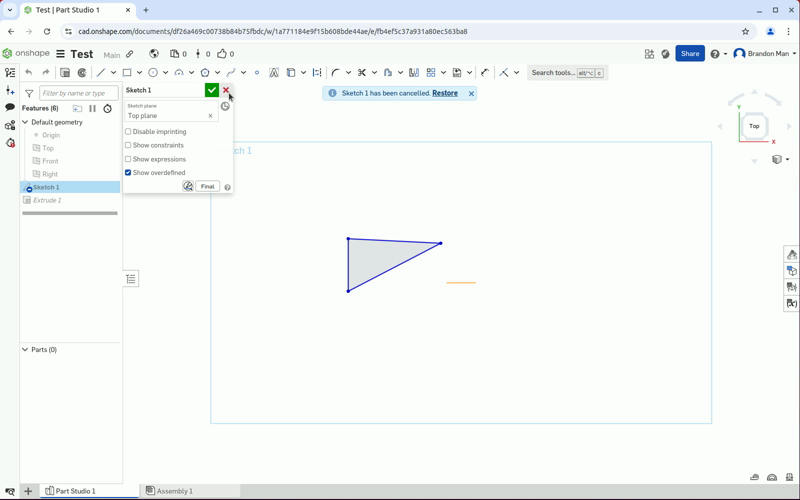
click(229, 92)
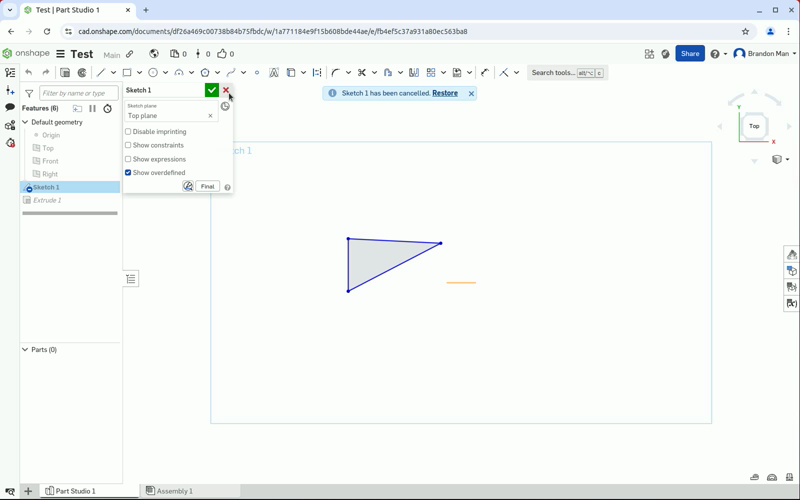
key(shift+s)
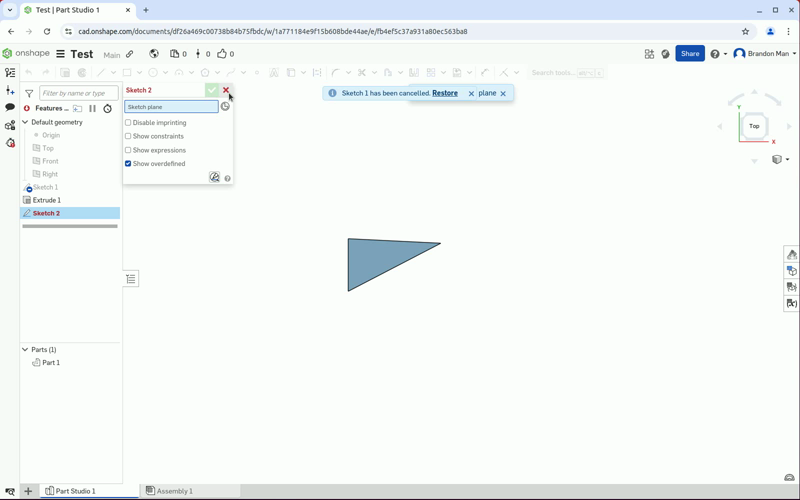
mouse_move(73, 150)
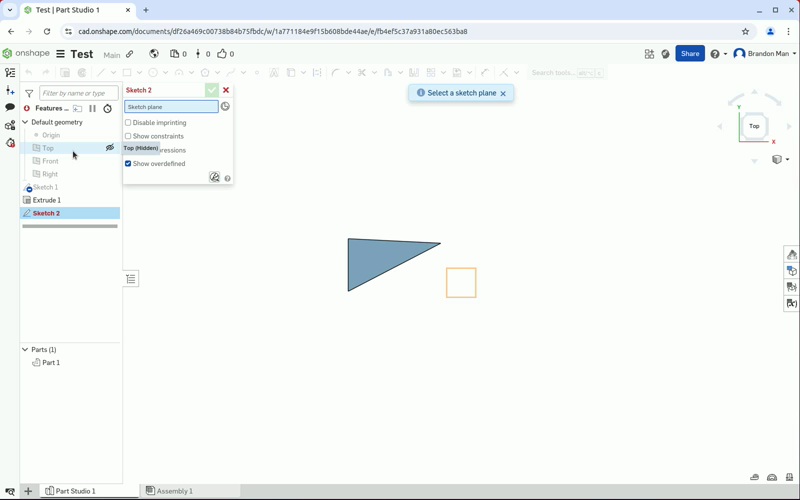
click(73, 150)
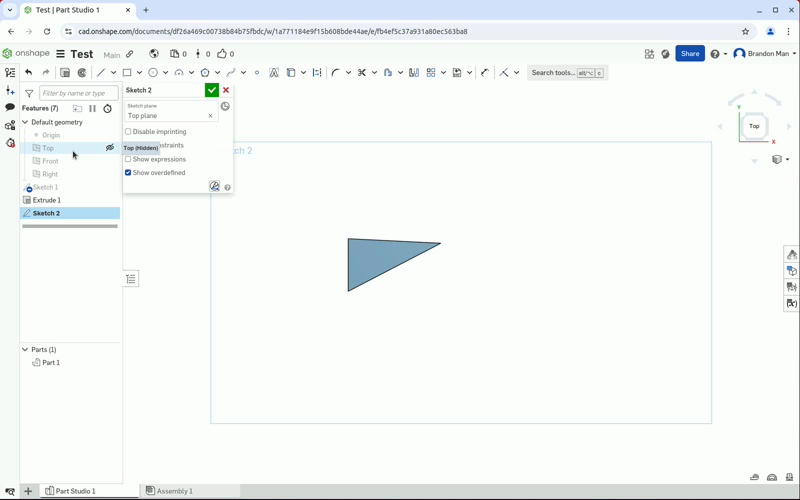
mouse_move(73, 352)
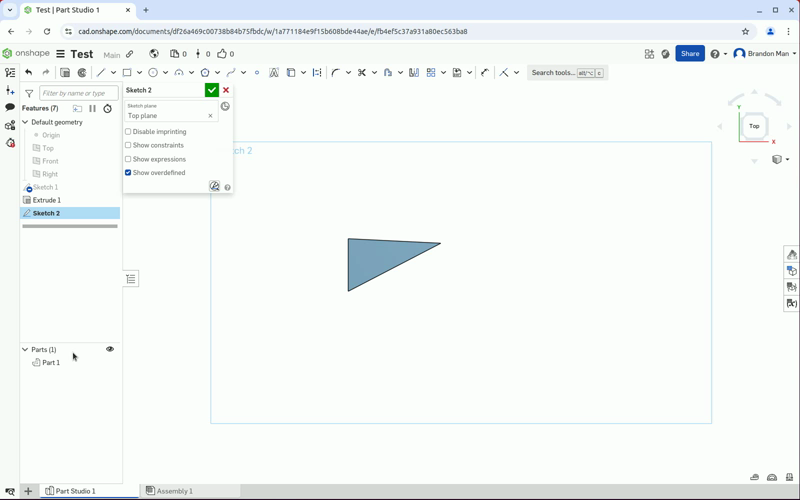
key(y)
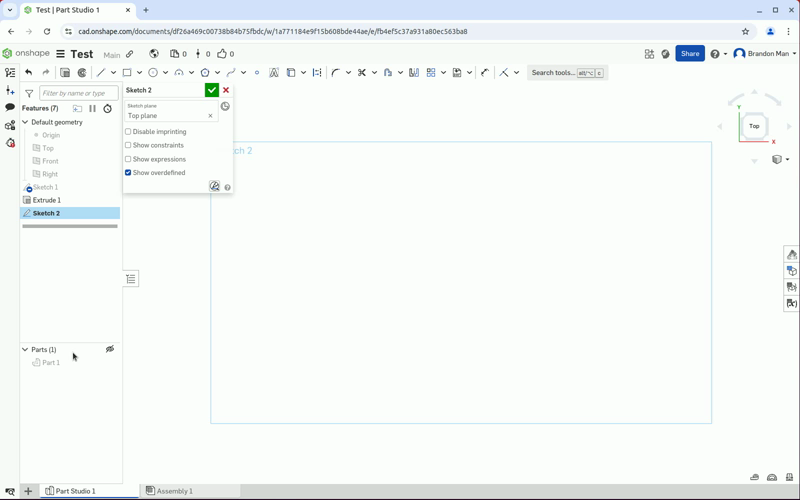
key(l)
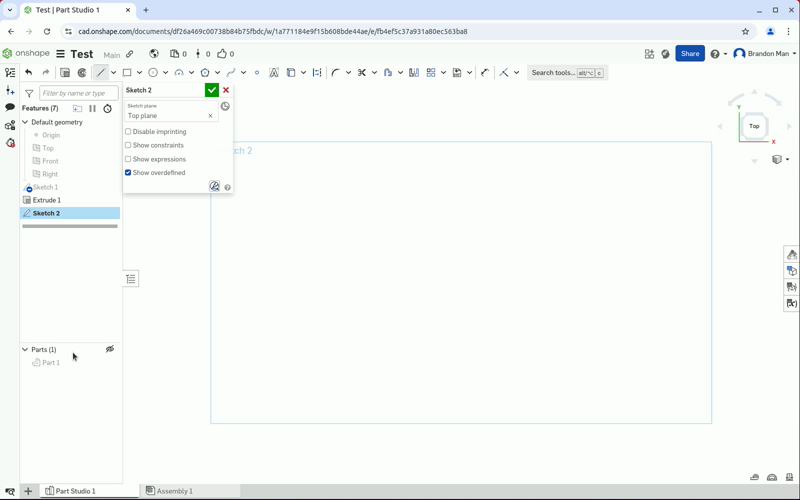
key_down(shift)
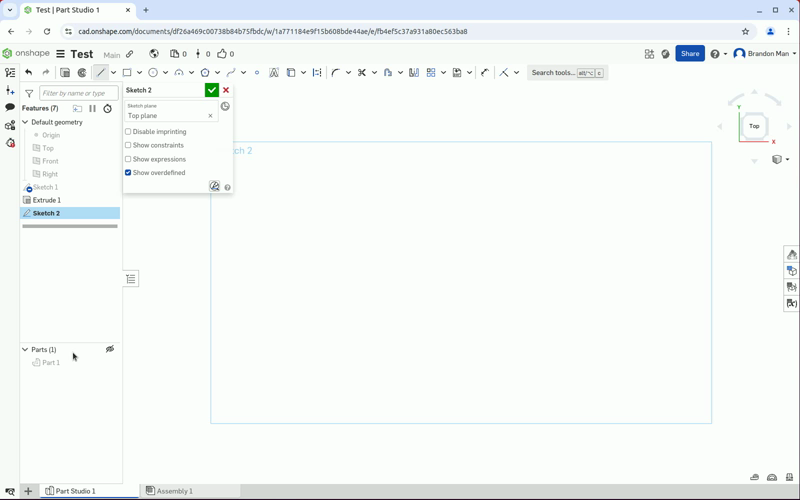
mouse_move(348, 291)
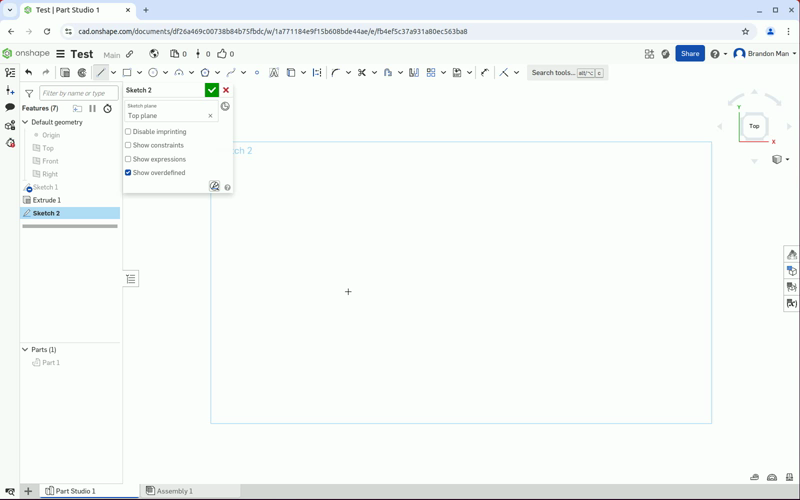
click(348, 291)
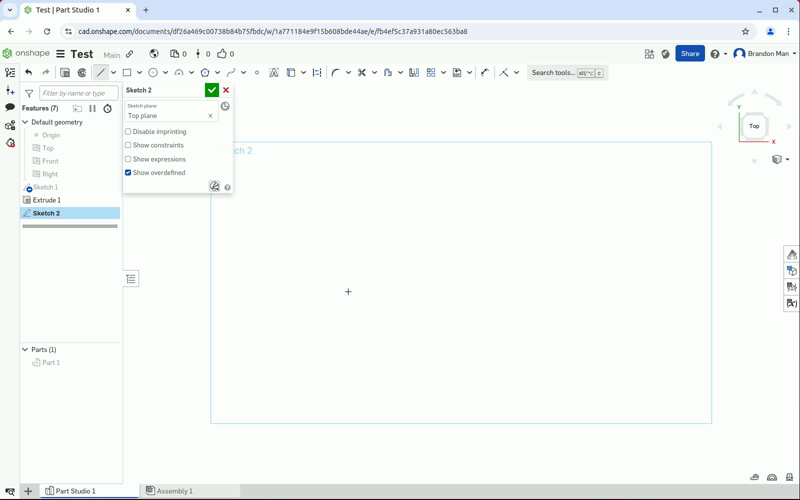
key_up(shift)
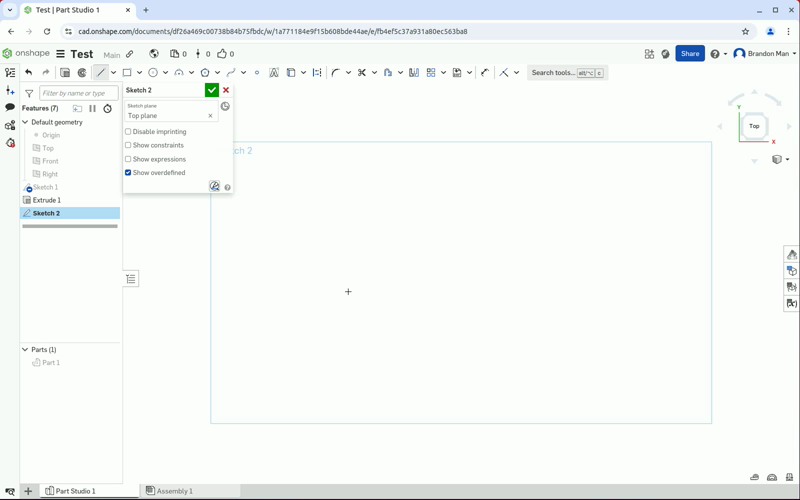
key_down(shift)
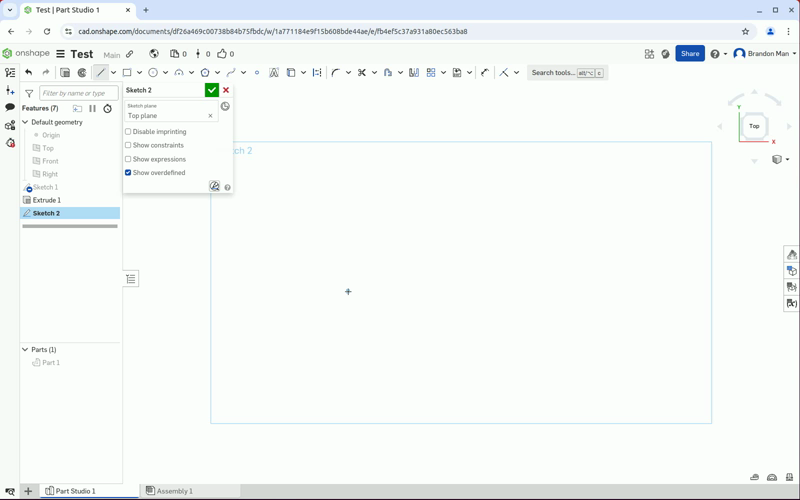
mouse_move(440, 243)
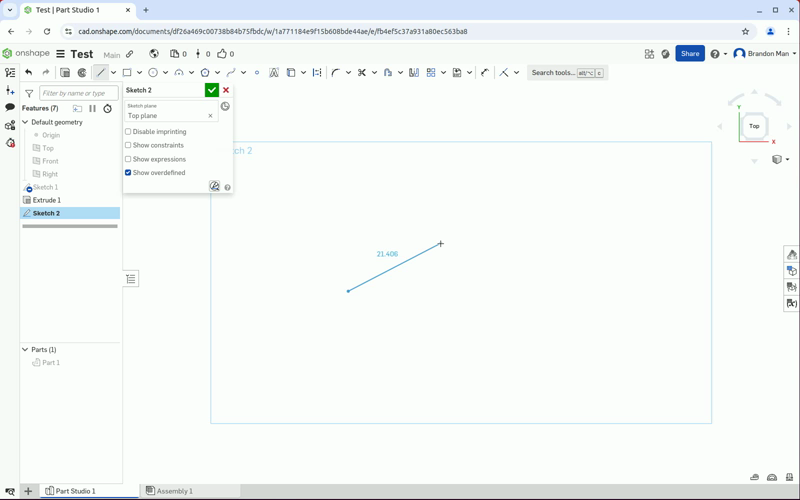
click(440, 243)
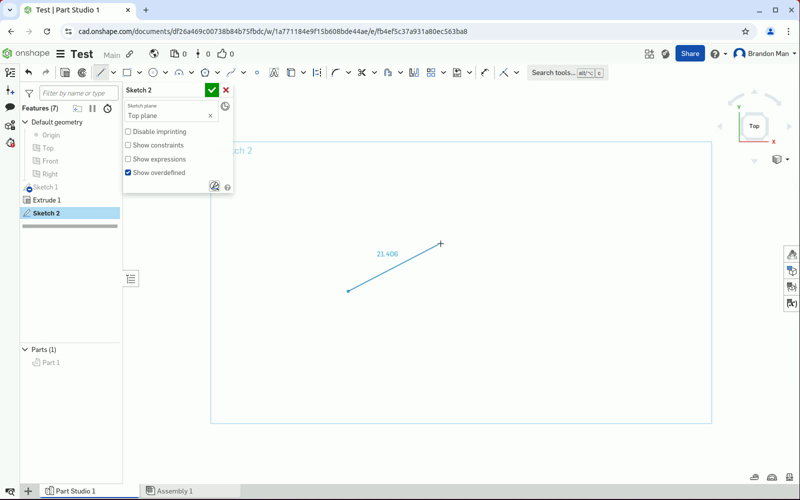
key_up(shift)
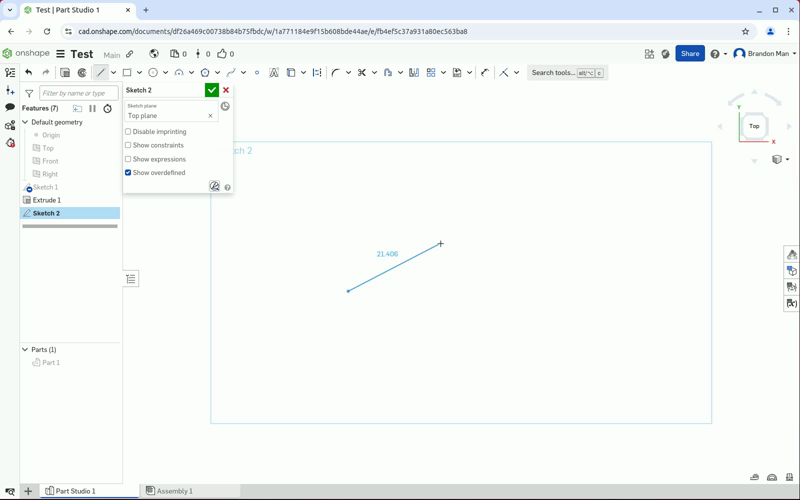
key_down(shift)
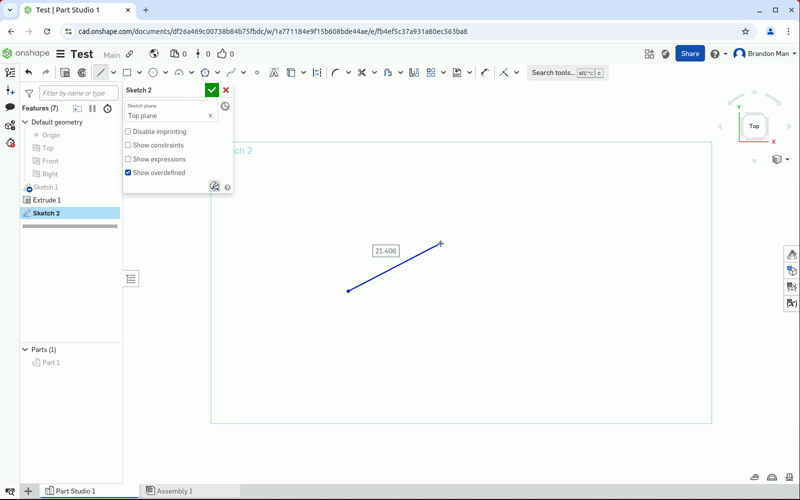
mouse_move(348, 238)
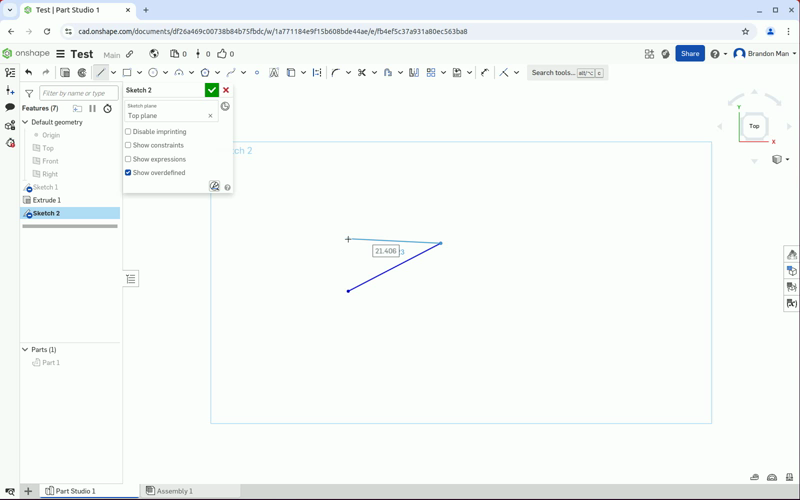
click(348, 238)
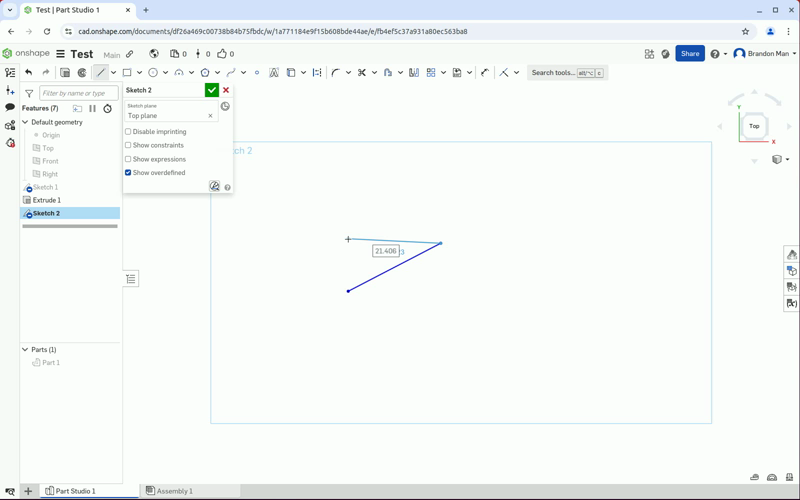
key_up(shift)
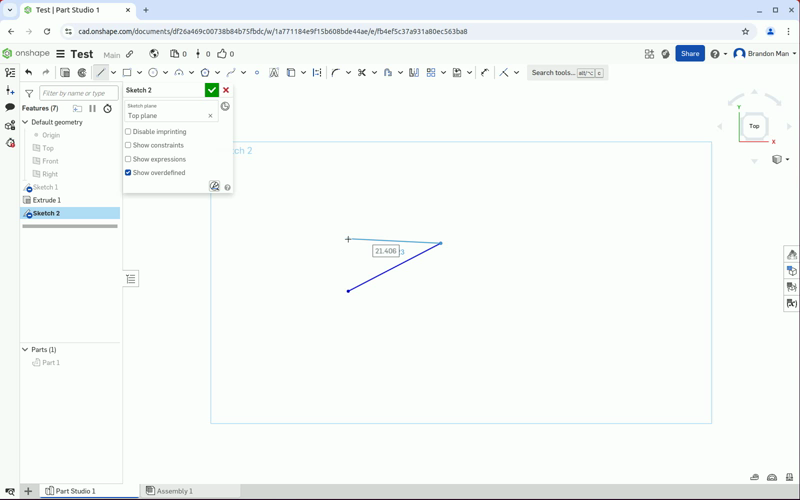
mouse_move(378, 238)
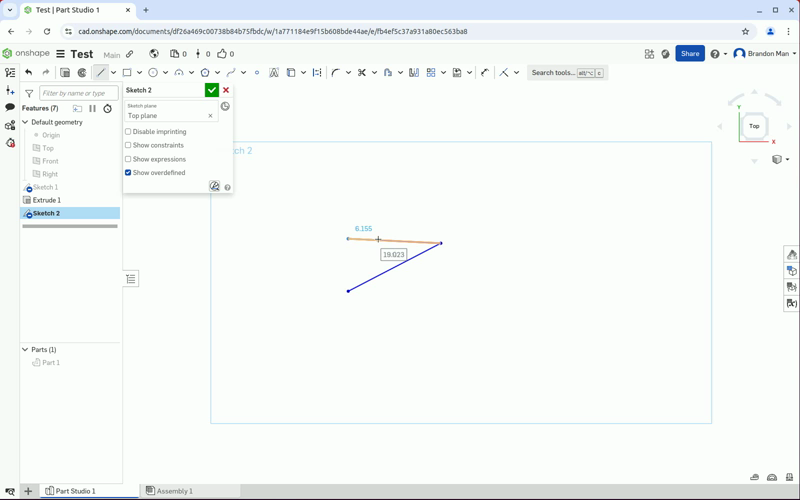
key_down(shift)
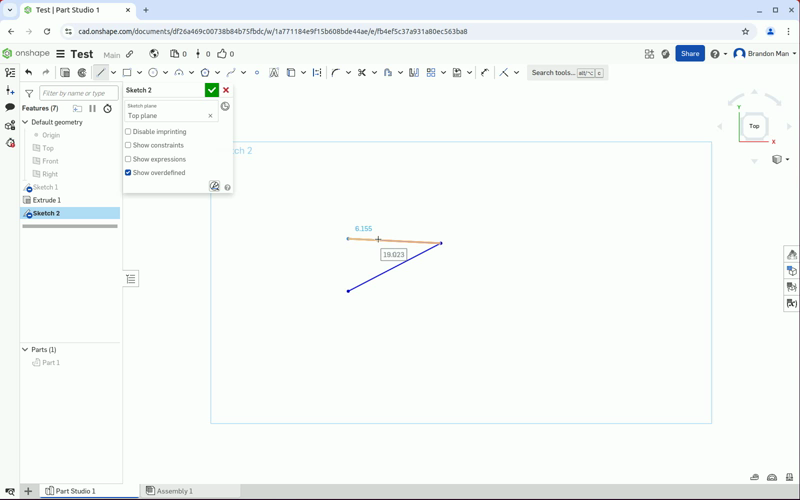
mouse_move(348, 291)
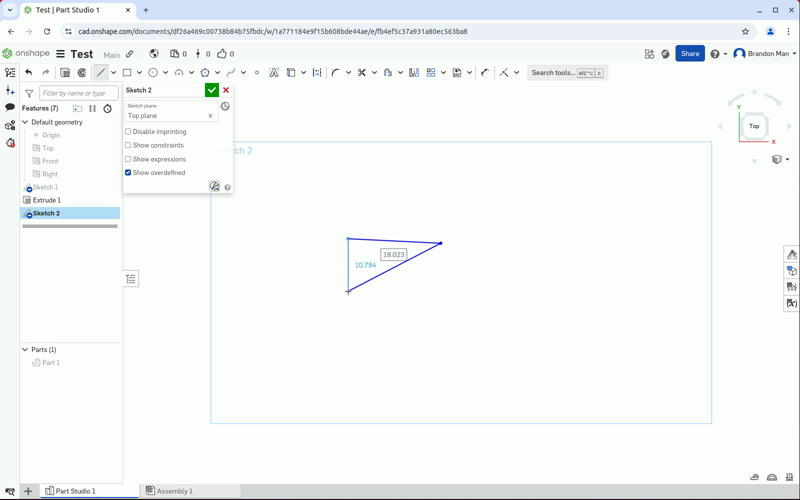
key_up(shift)
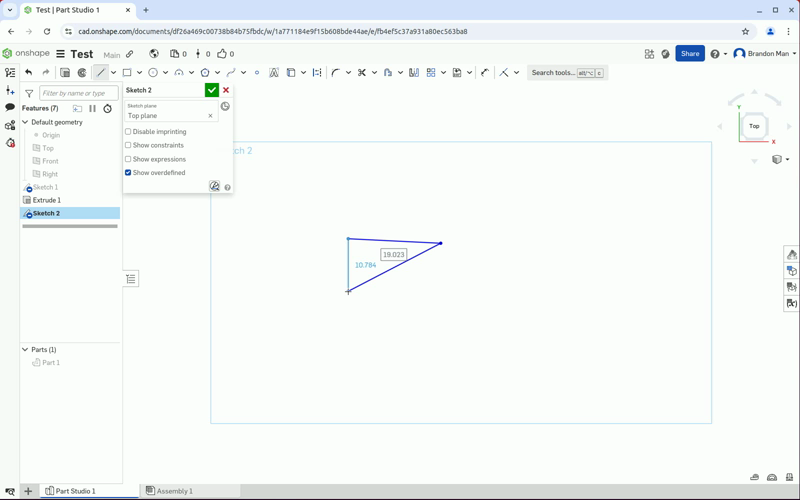
click(348, 291)
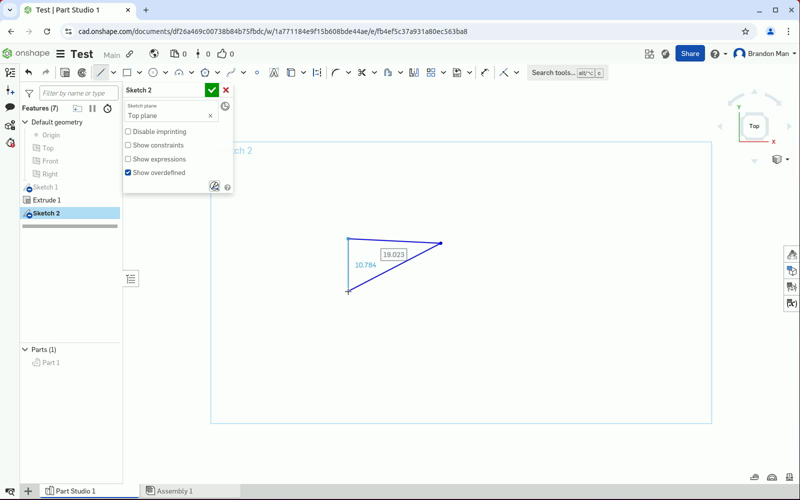
key(esc)
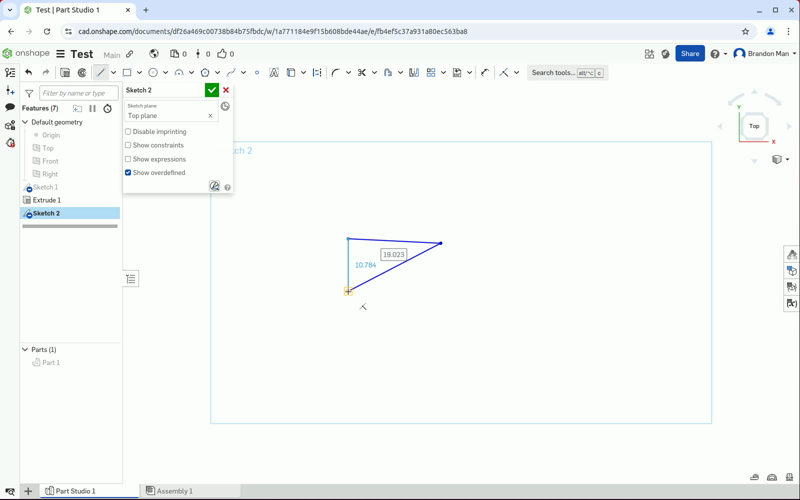
mouse_move(402, 252)
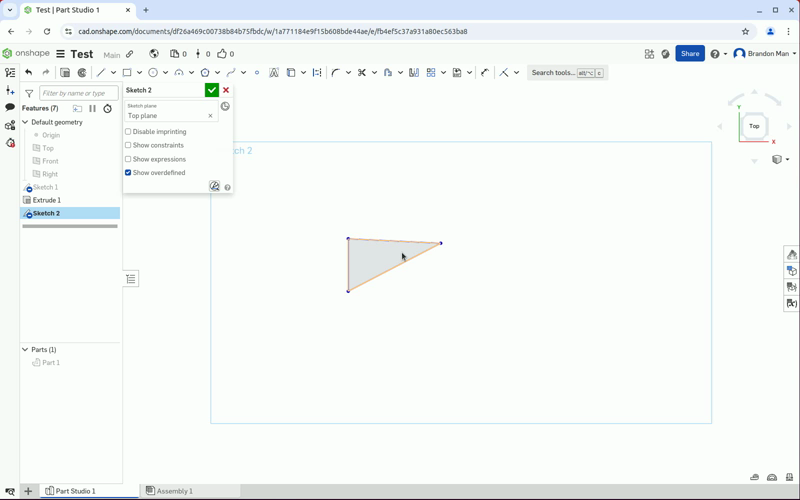
click(402, 252)
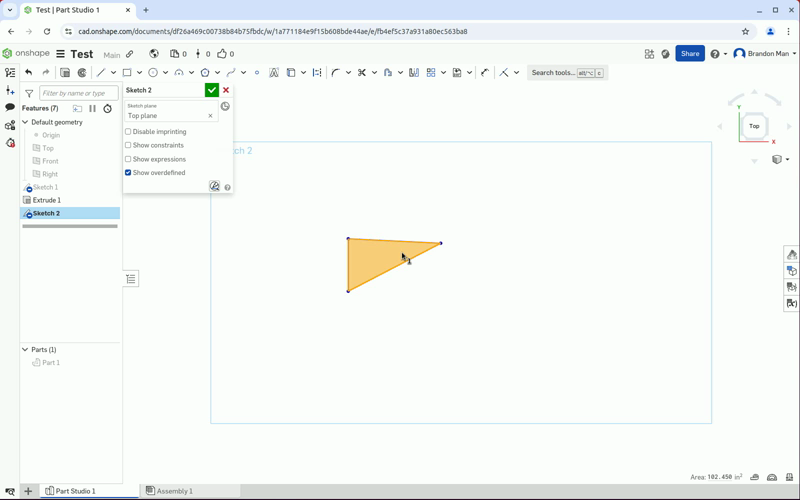
mouse_move(73, 352)
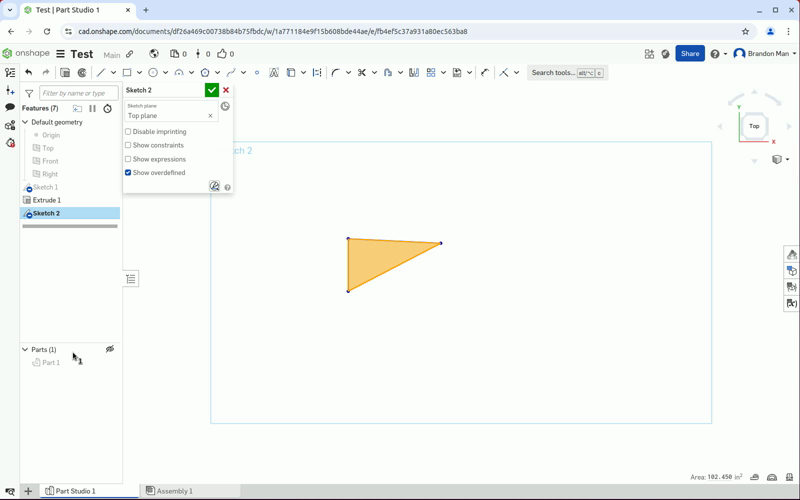
key(shift+y)
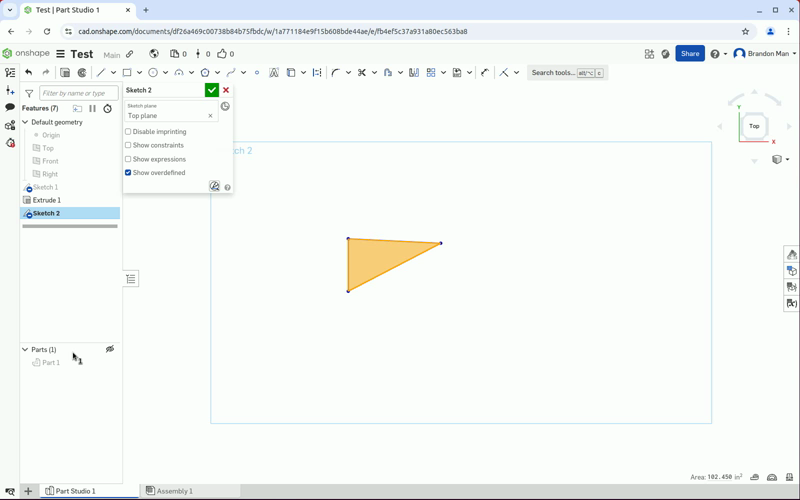
key(shift+e)
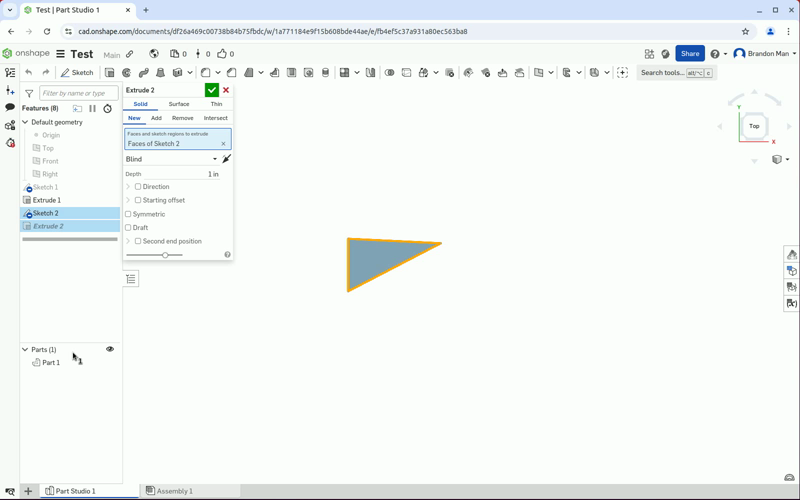
mouse_move(143, 106)
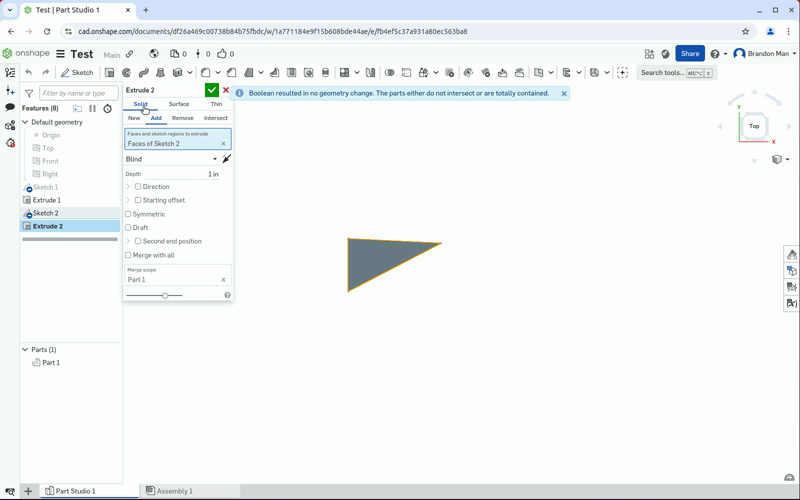
click(143, 106)
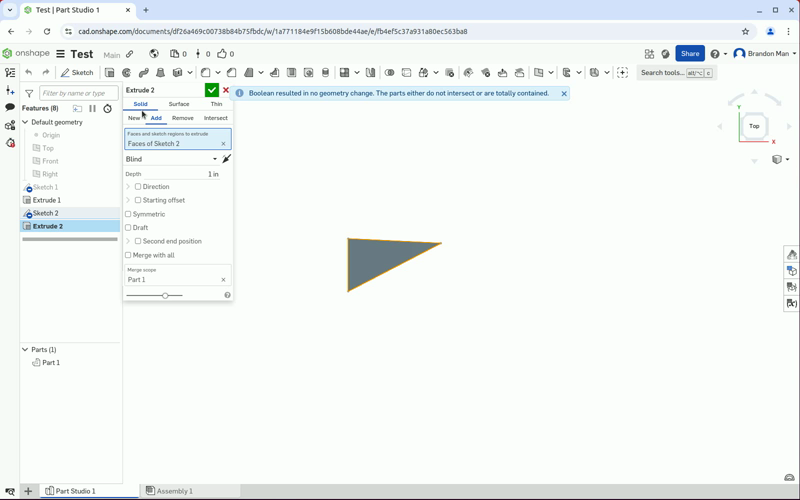
mouse_move(137, 120)
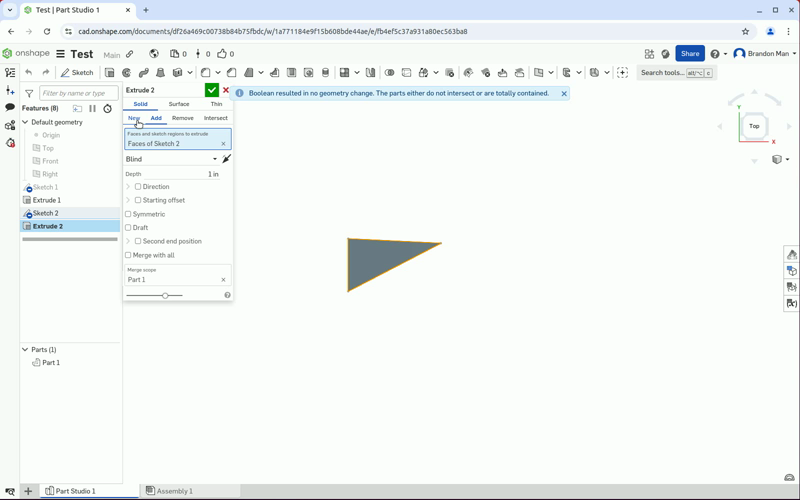
click(137, 120)
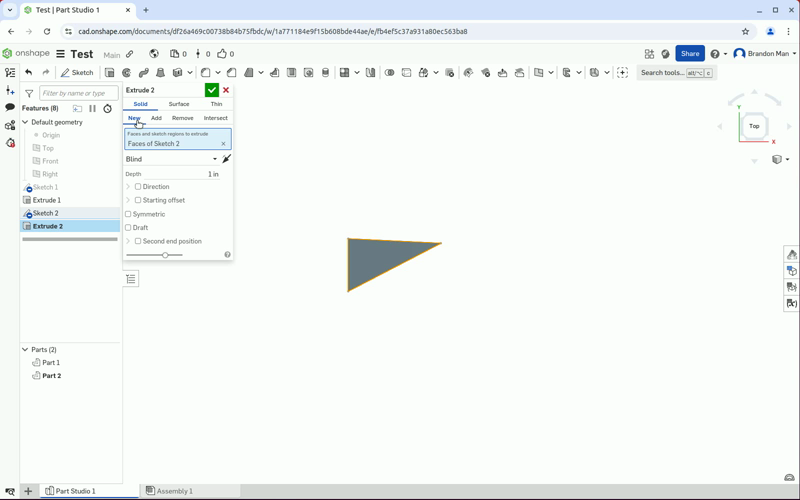
key(tab, 4)
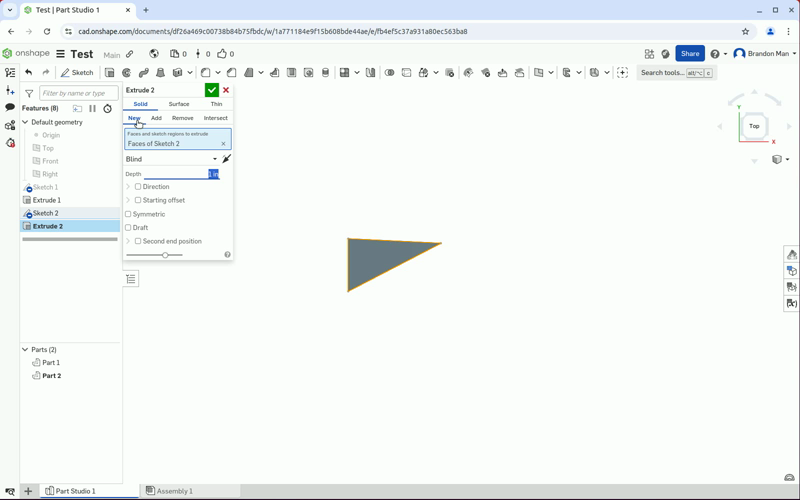
text(1.926)
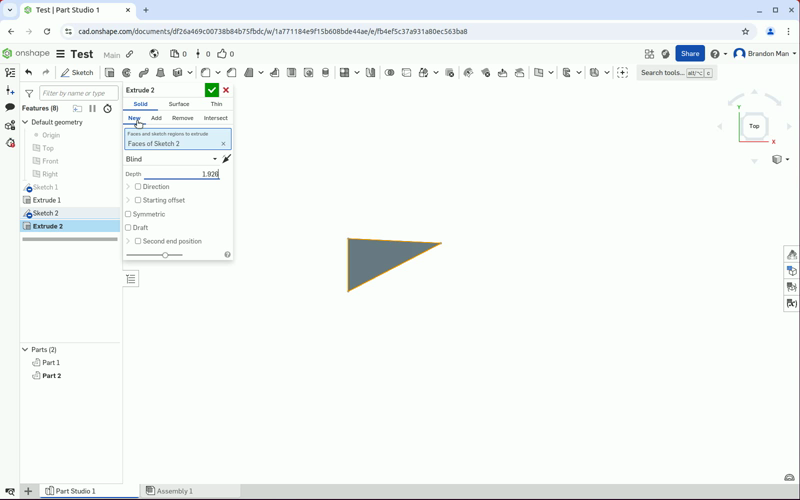
key(enter)
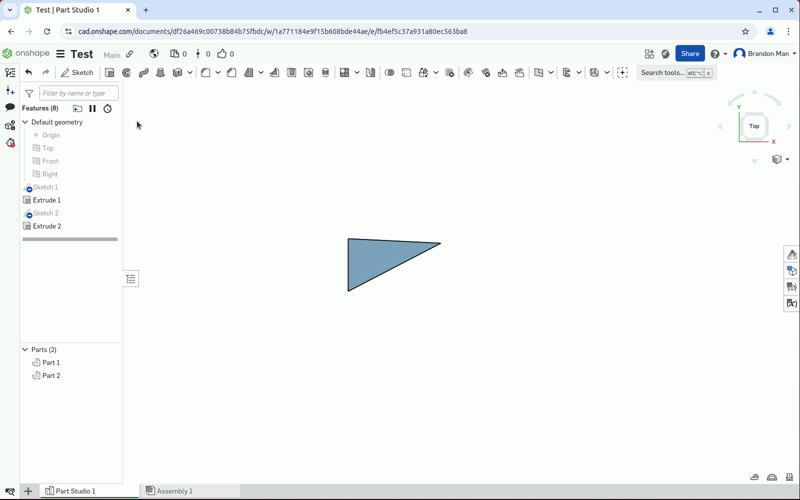
key(shift+h)
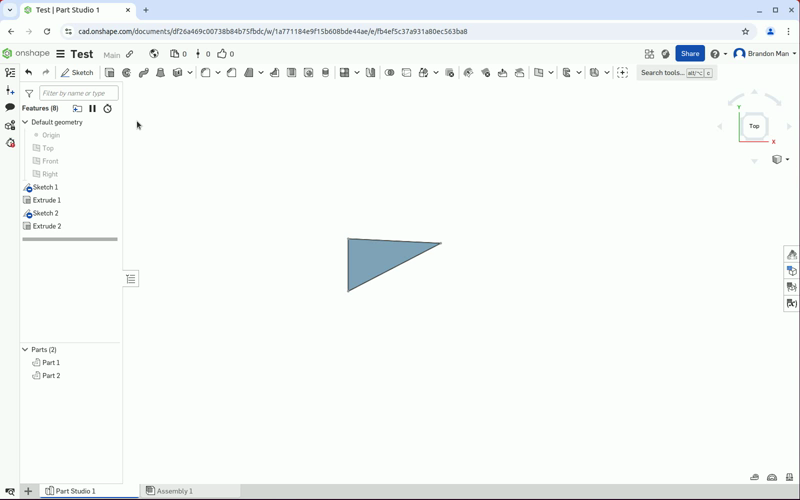
key(shift+h)
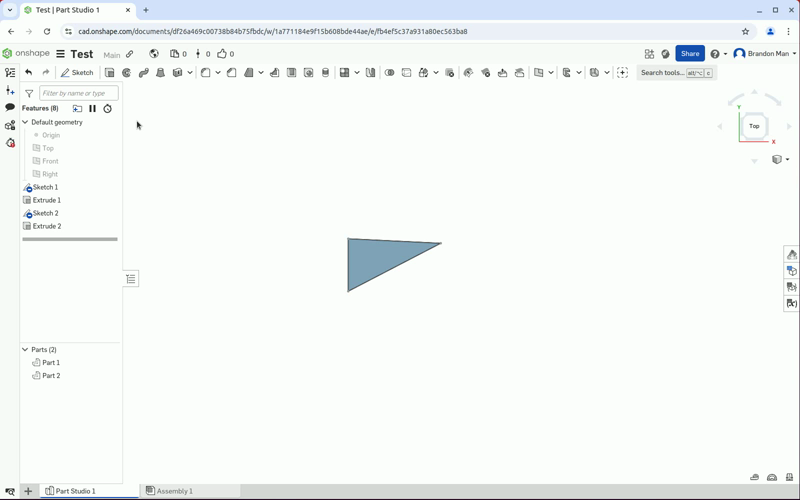
key(shift+7)
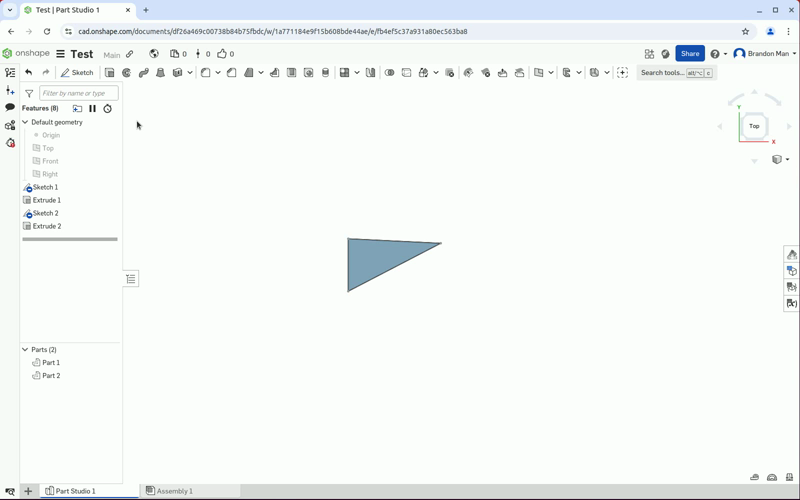
key(up, 3)
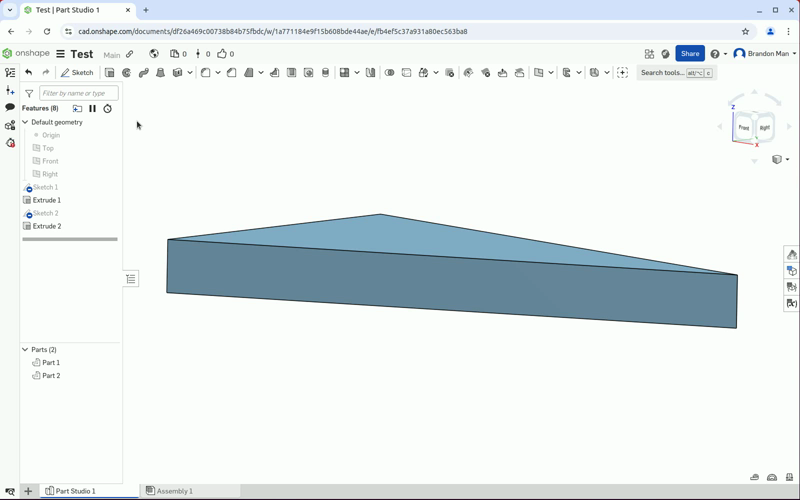
key(left, 3)
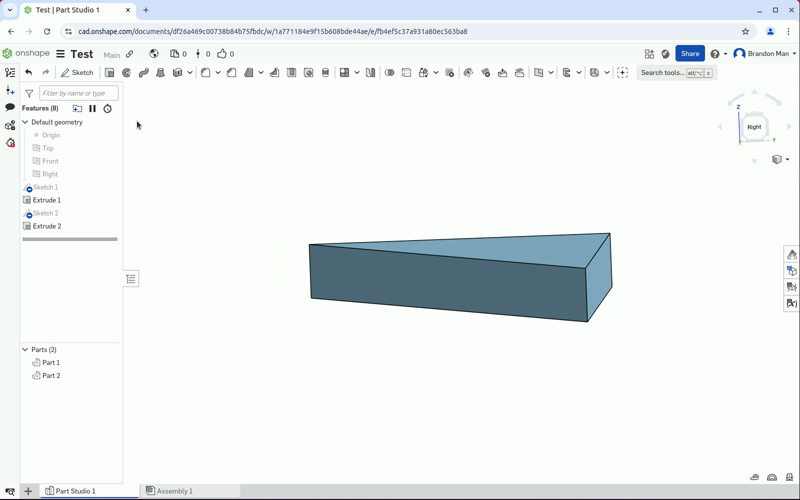
key(right, 3)
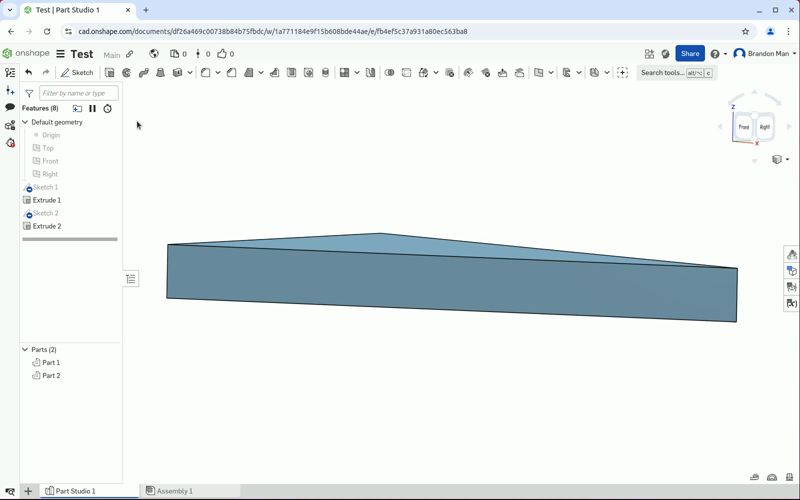
key(down, 3)
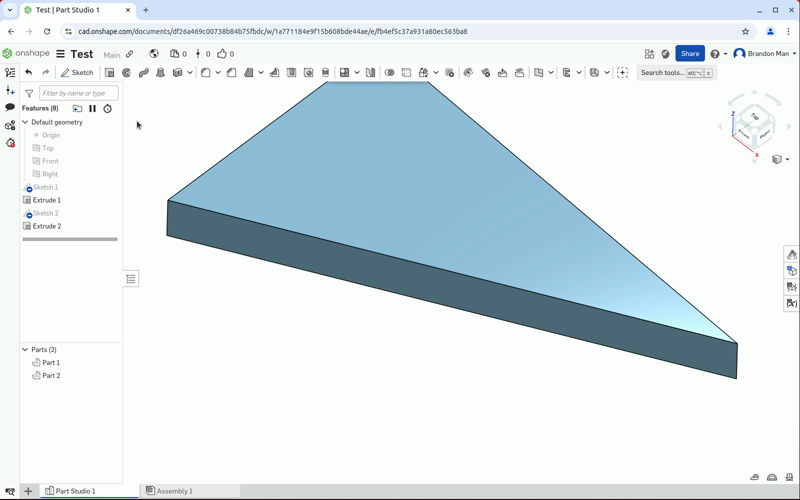
mouse_move(73, 189)
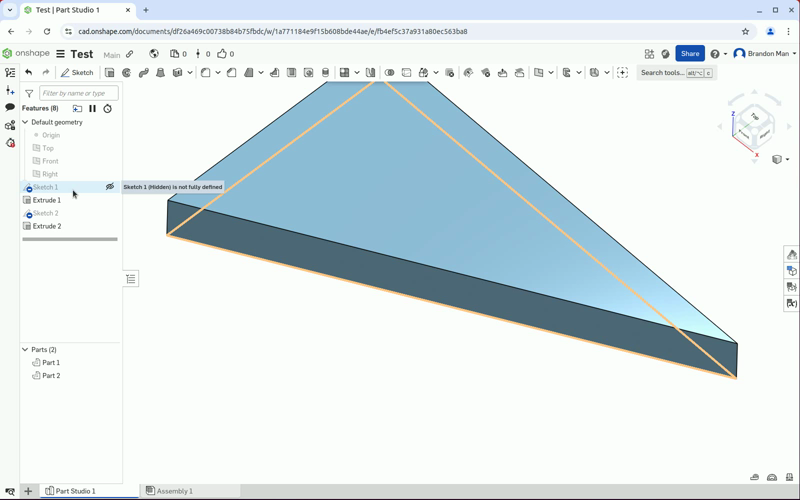
click(73, 189)